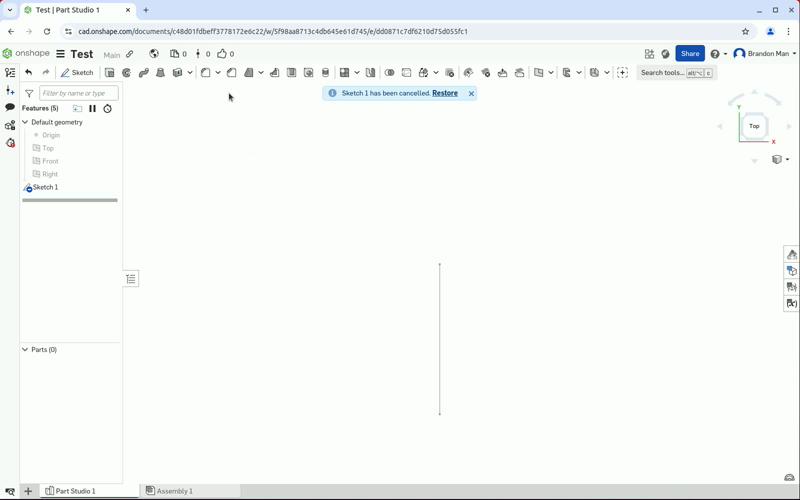
key(shift+h)
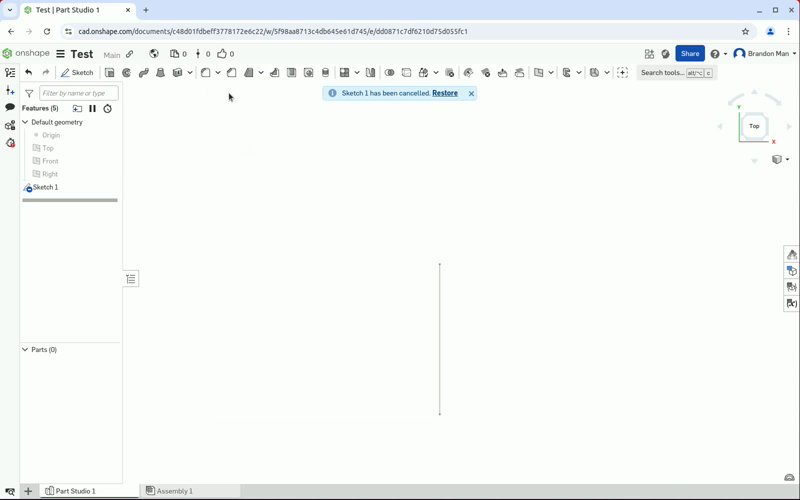
key(shift+s)
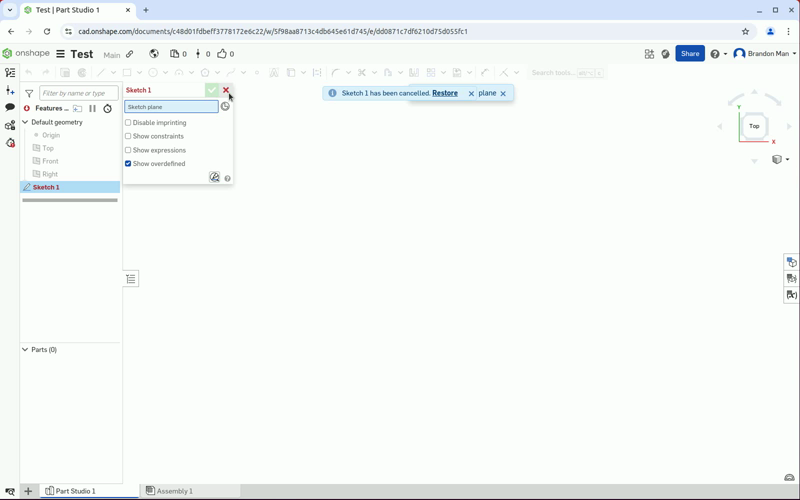
mouse_move(73, 150)
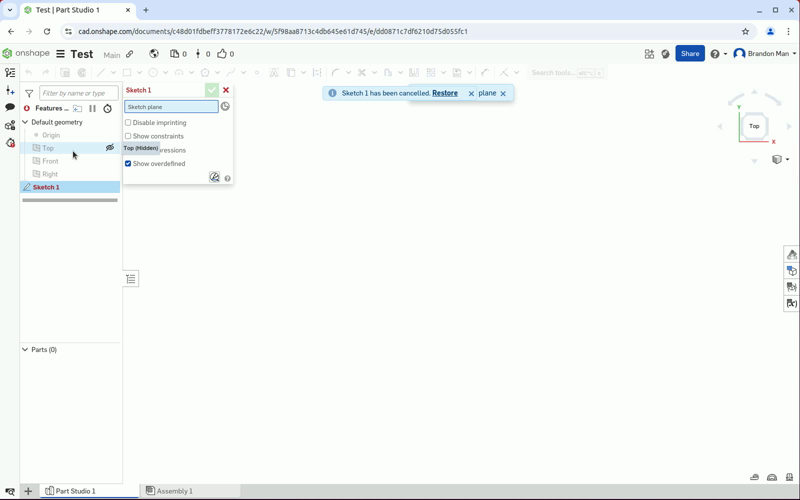
click(73, 150)
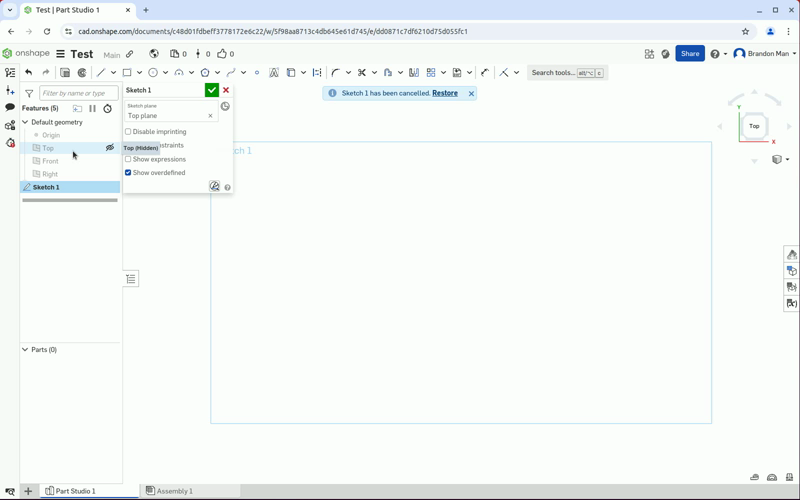
mouse_move(73, 352)
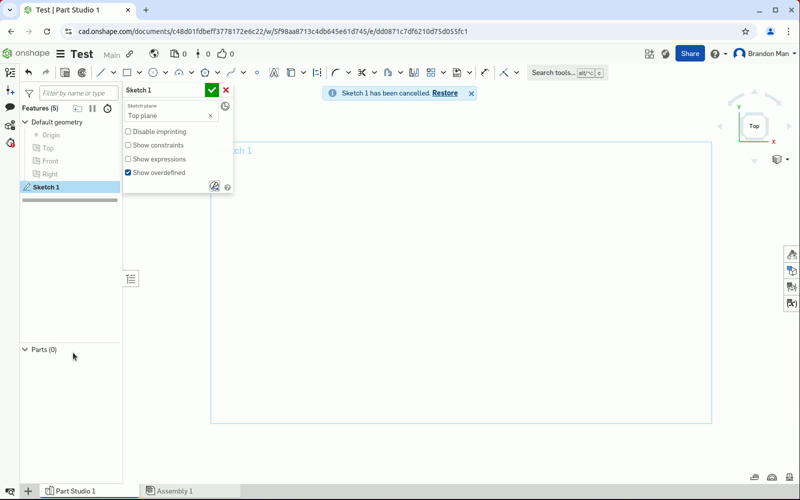
key(y)
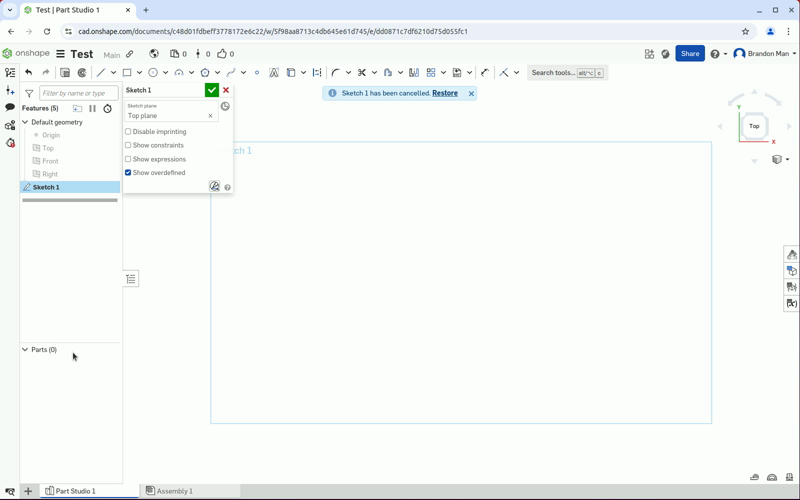
key(l)
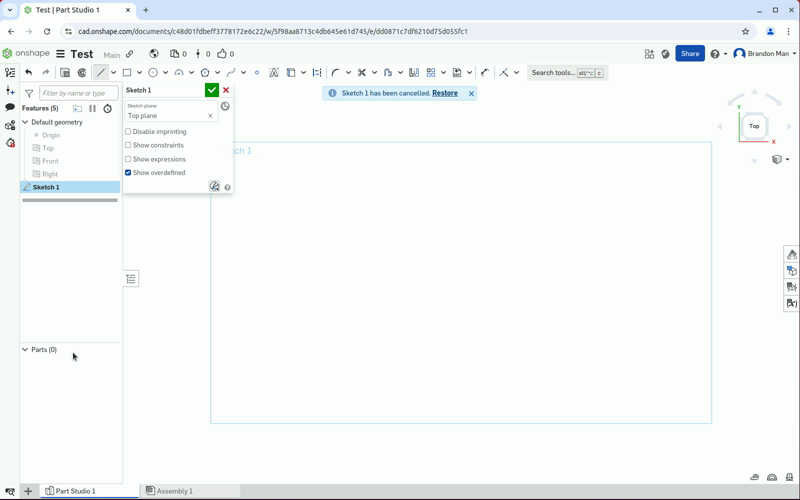
key_down(shift)
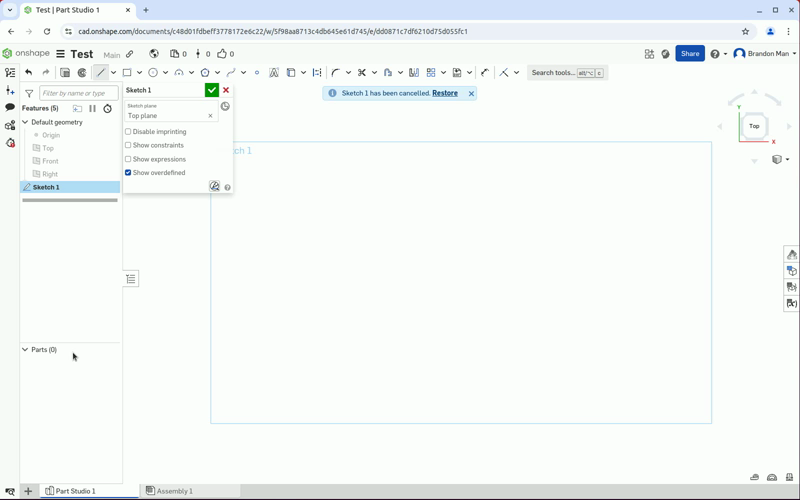
mouse_move(371, 282)
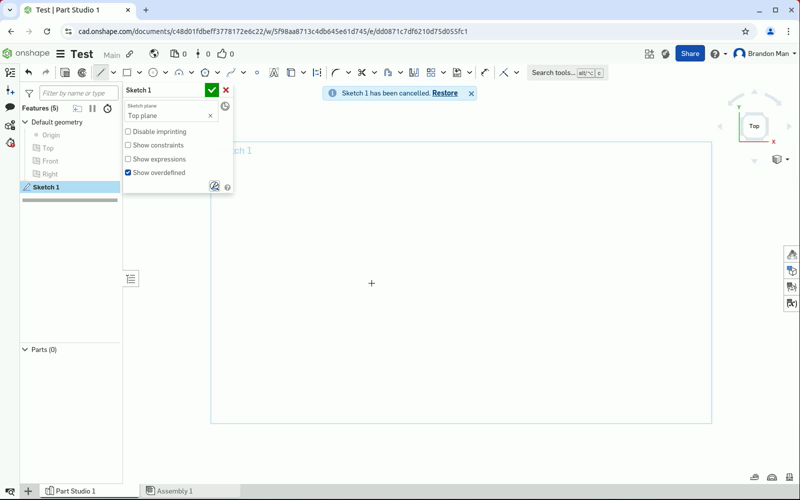
click(371, 282)
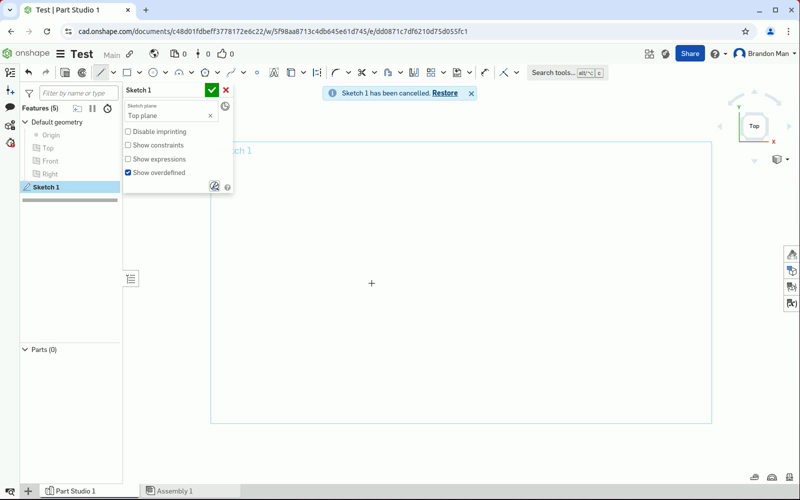
key_up(shift)
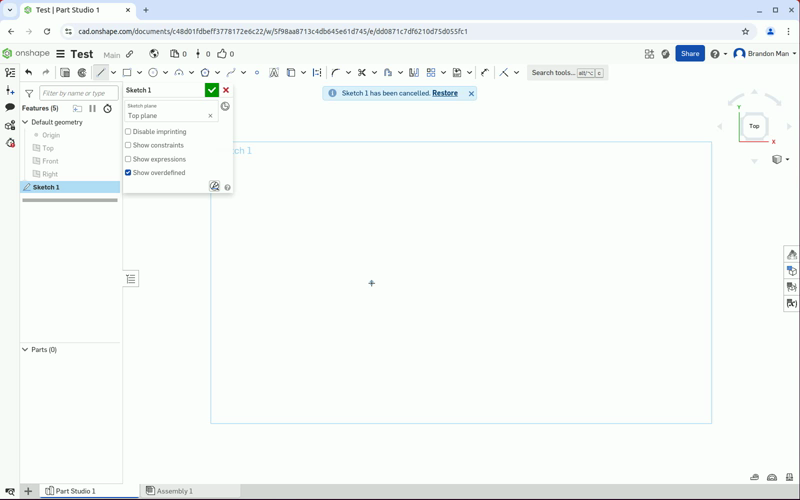
key_down(shift)
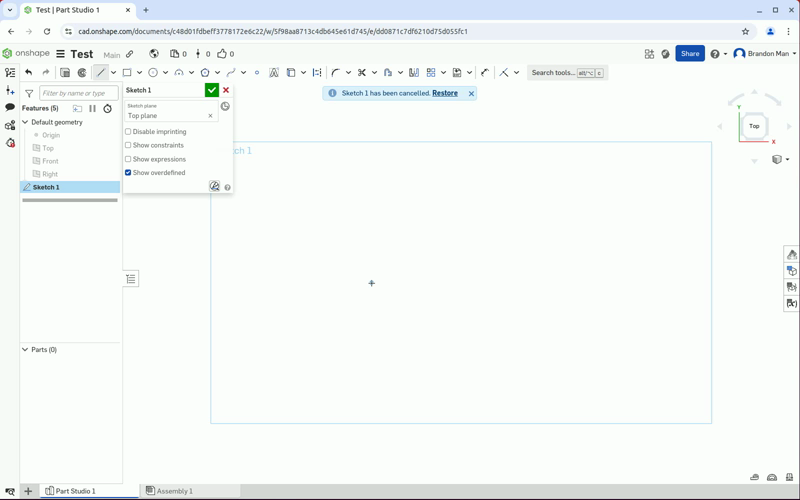
mouse_move(401, 282)
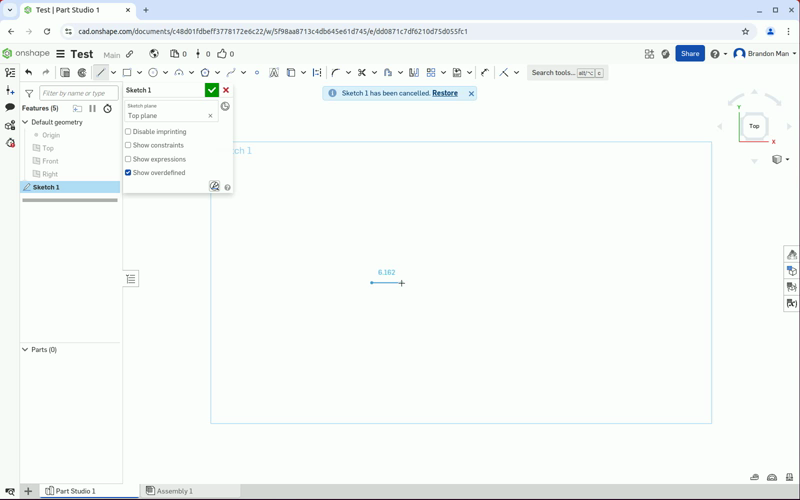
mouse_move(386, 282)
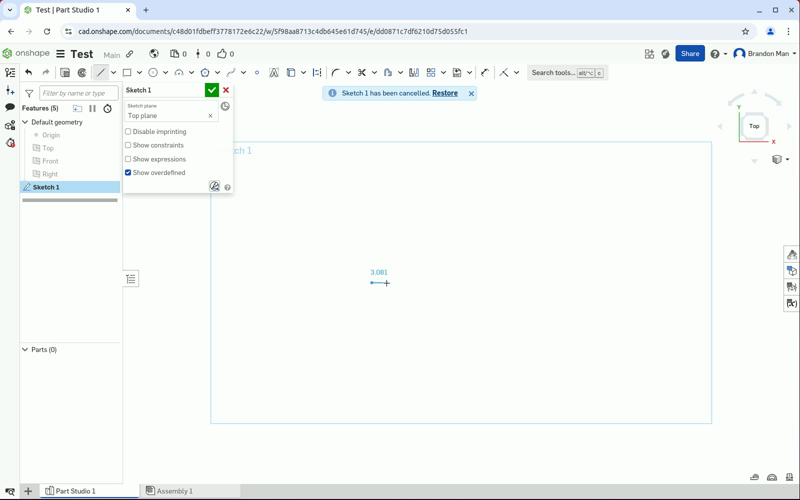
click(386, 282)
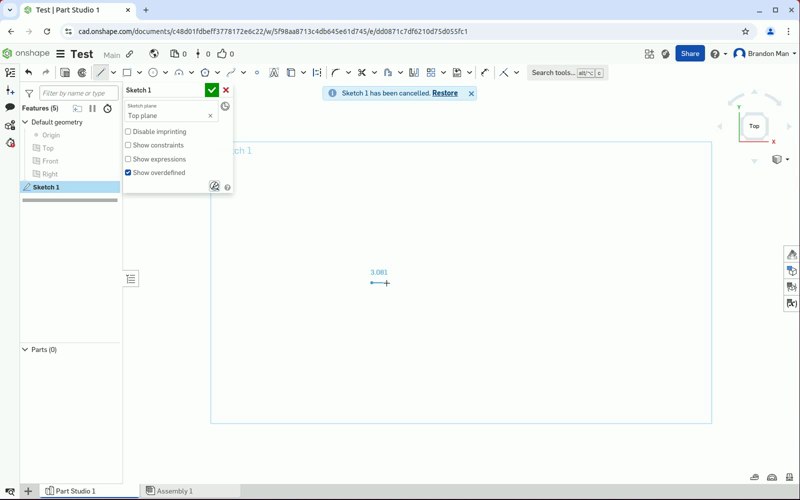
key_up(shift)
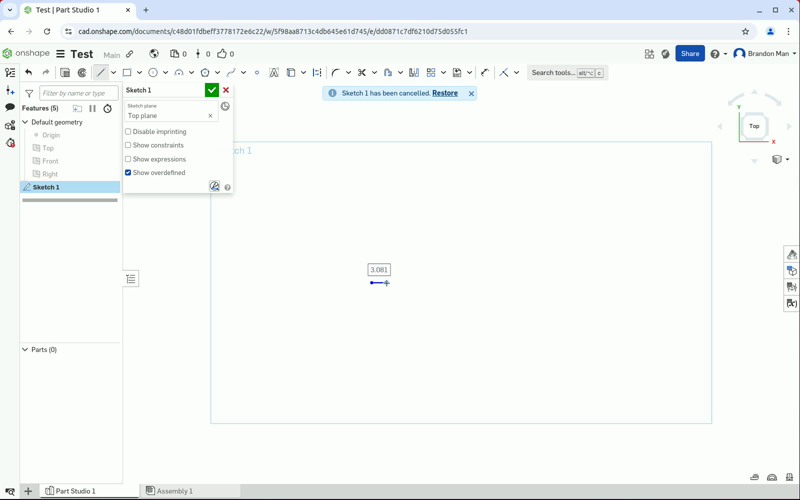
key_down(shift)
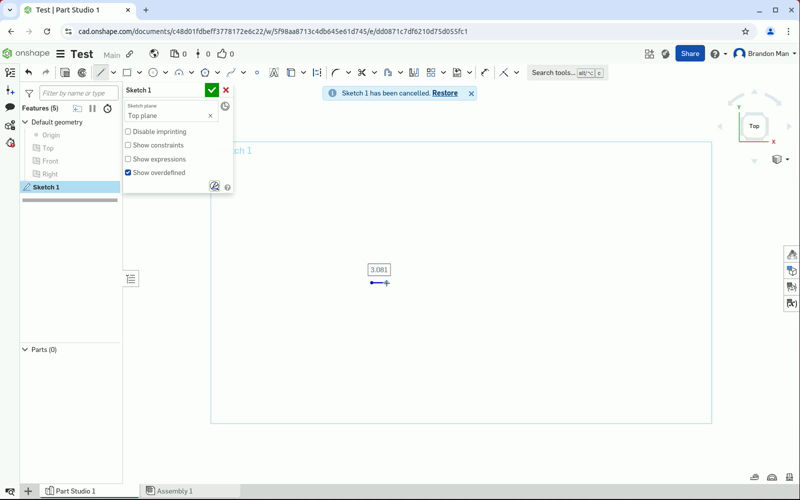
mouse_move(461, 208)
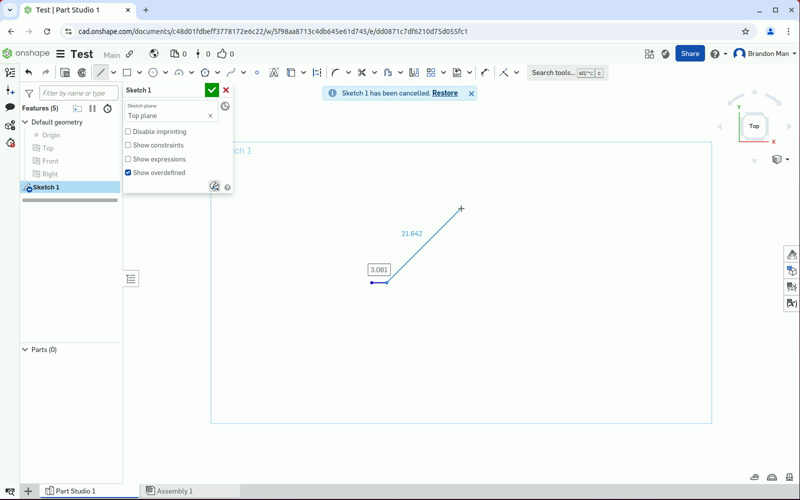
click(461, 208)
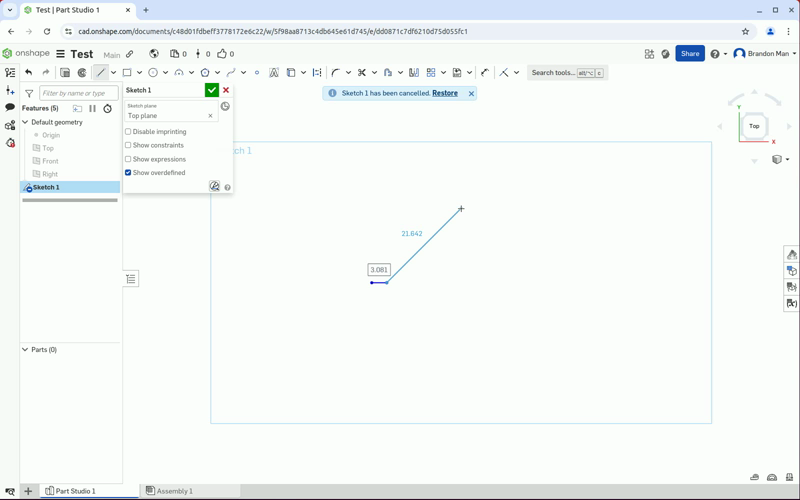
key_up(shift)
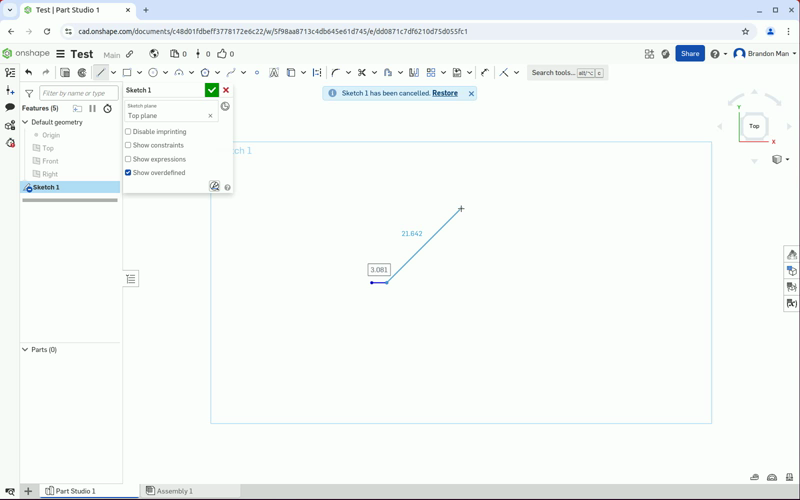
key_down(shift)
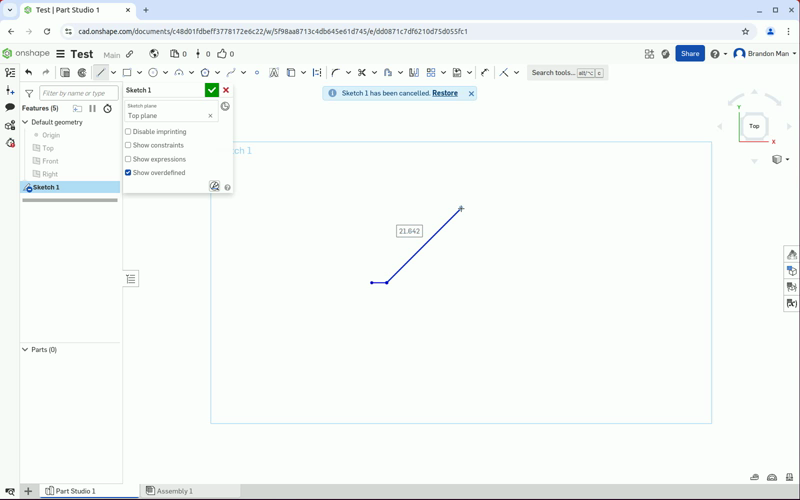
mouse_move(534, 282)
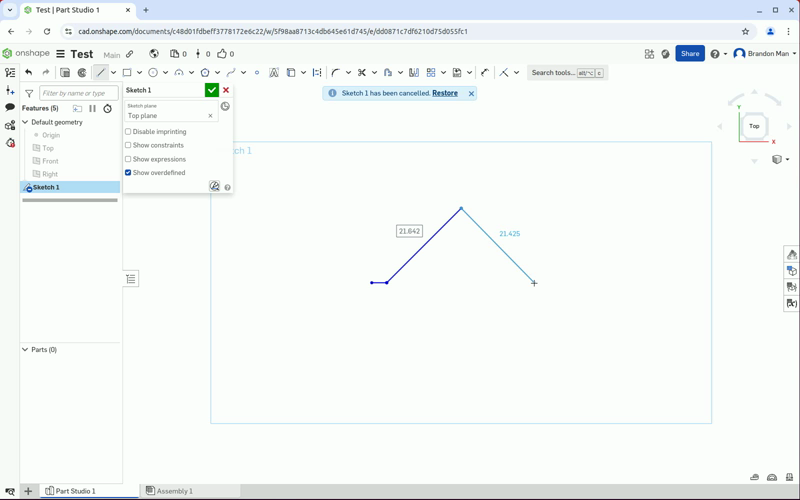
click(534, 282)
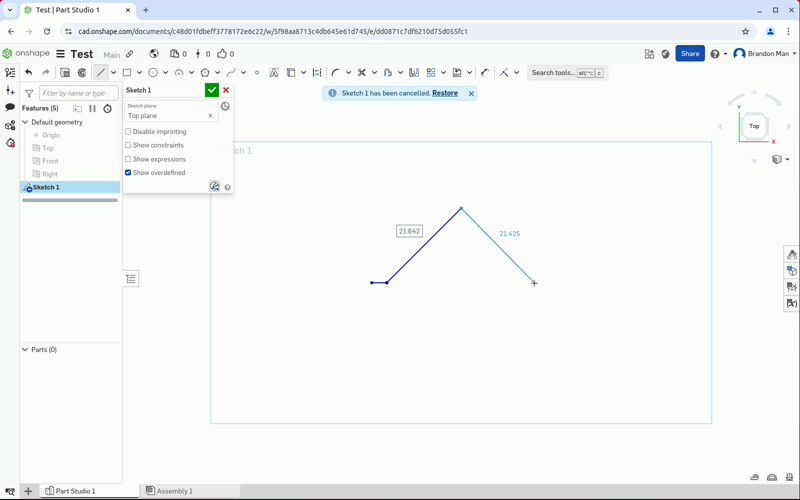
key_up(shift)
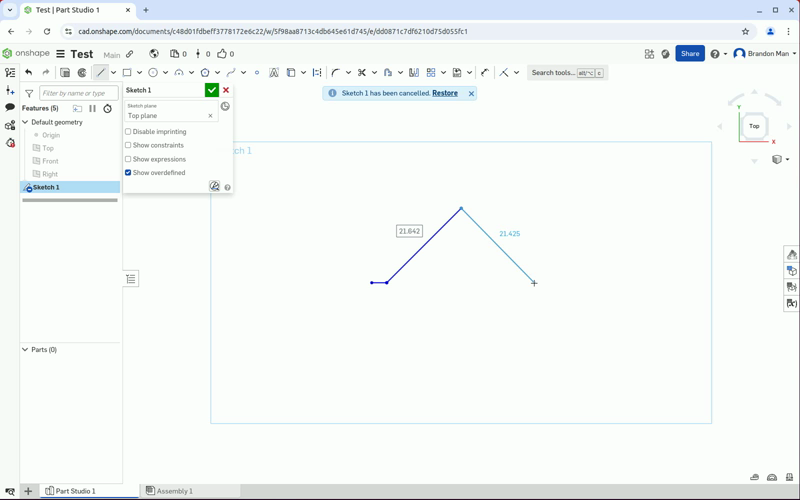
key_down(shift)
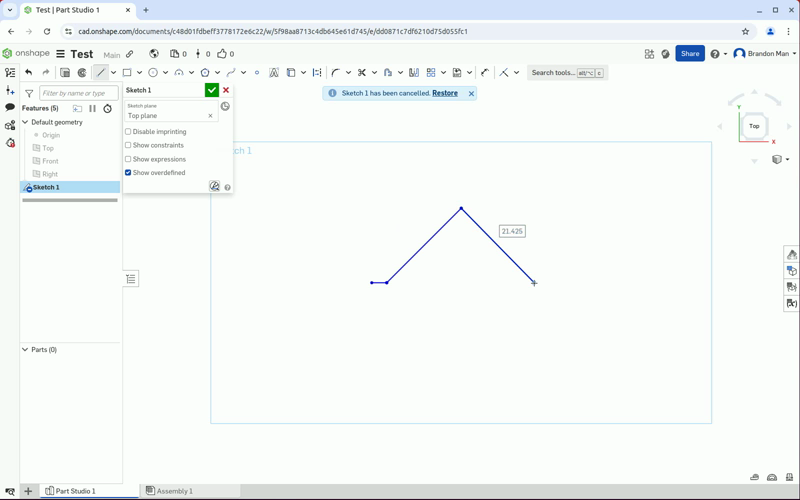
mouse_move(564, 282)
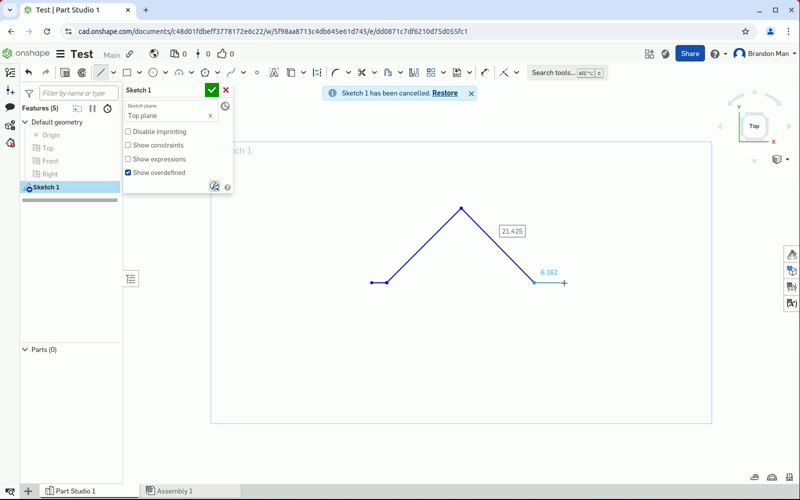
mouse_move(549, 282)
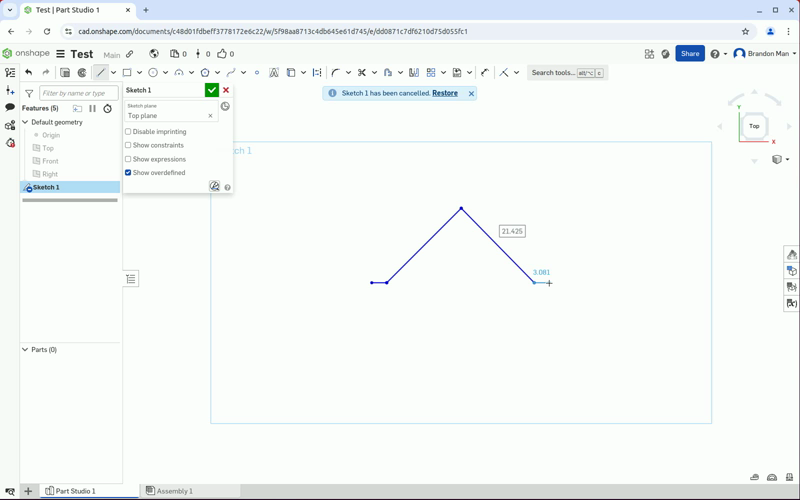
click(549, 282)
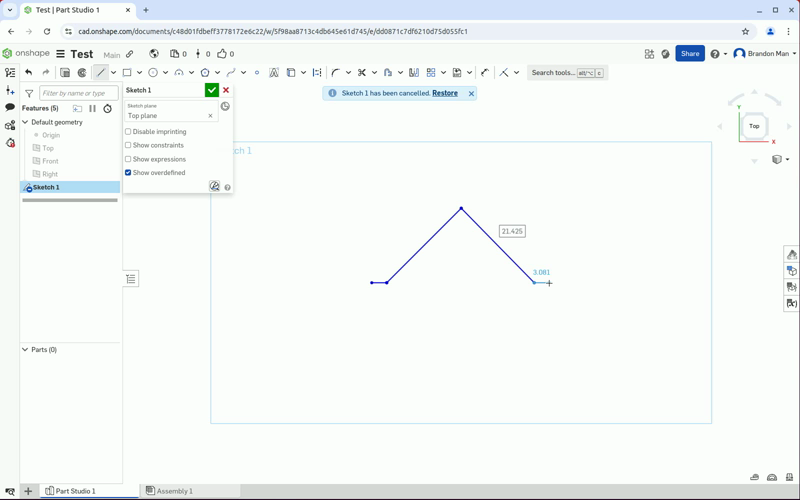
key_up(shift)
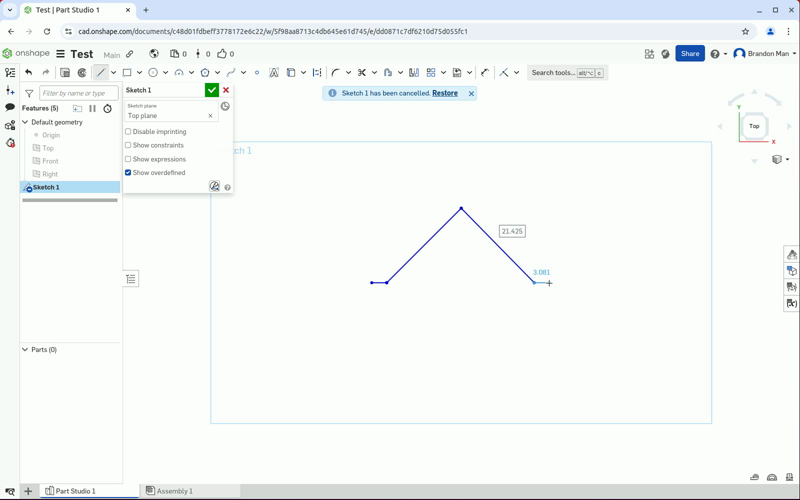
key_down(shift)
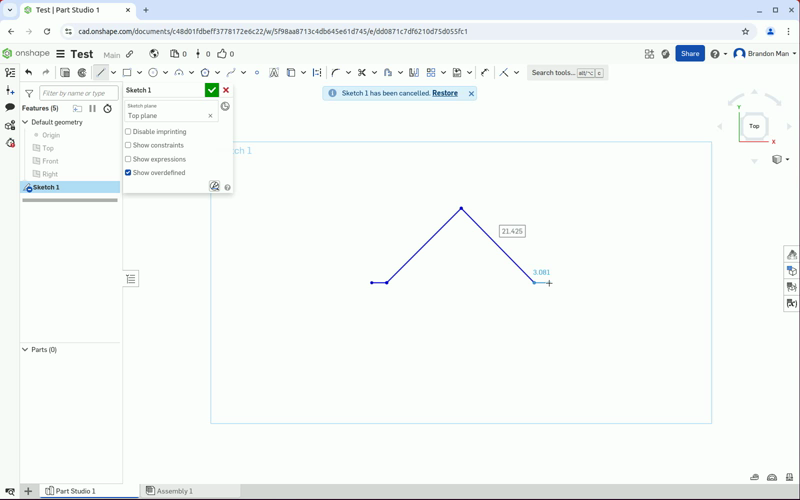
mouse_move(579, 282)
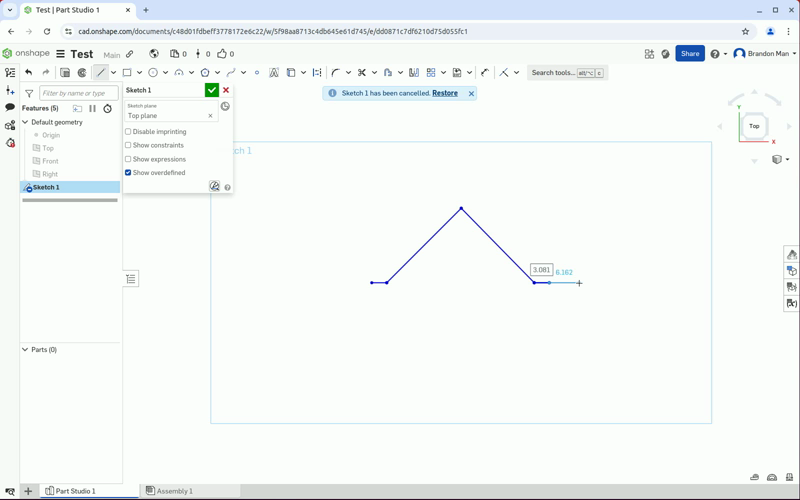
mouse_move(549, 258)
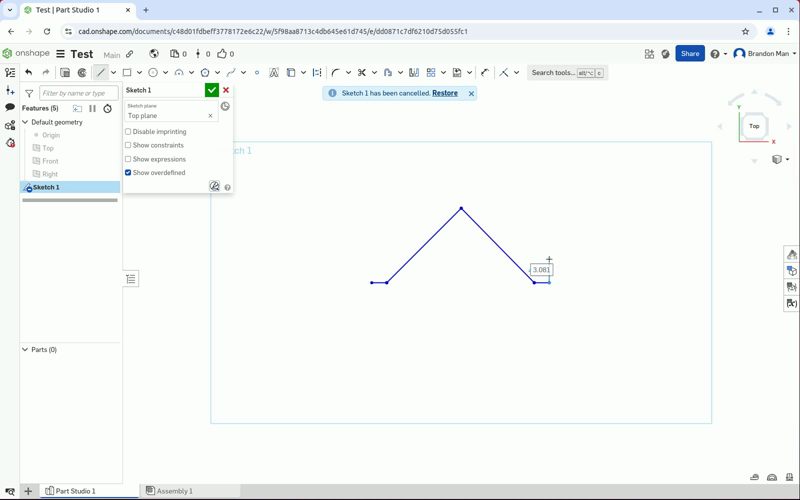
click(549, 258)
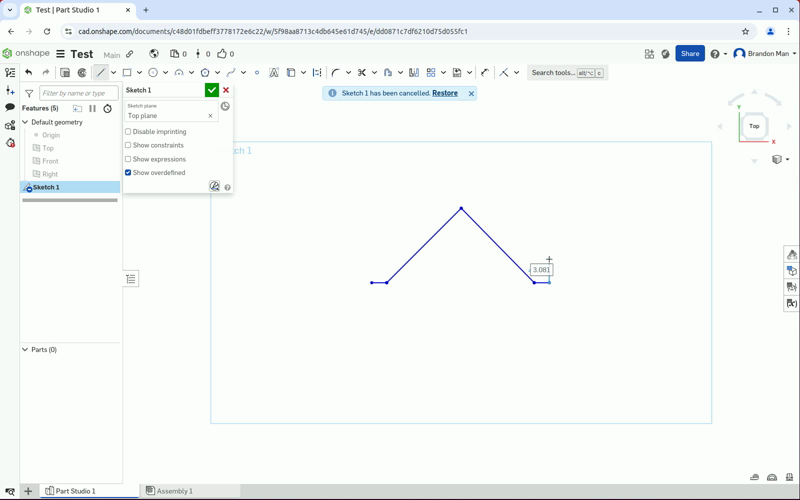
key_up(shift)
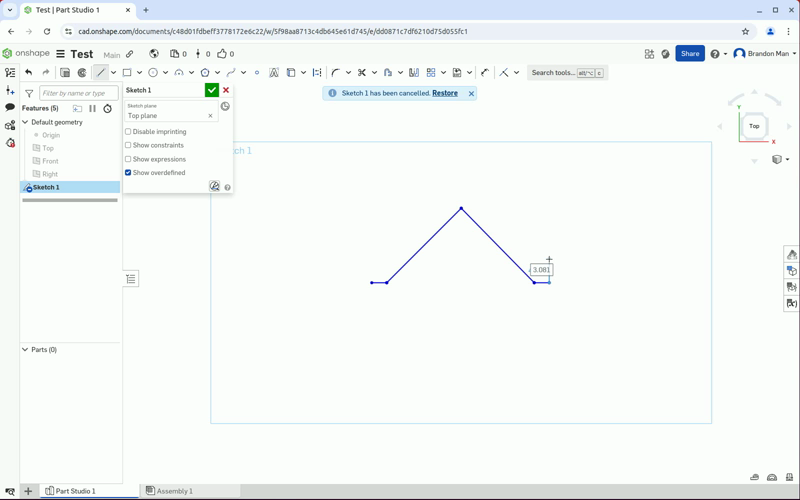
key_down(shift)
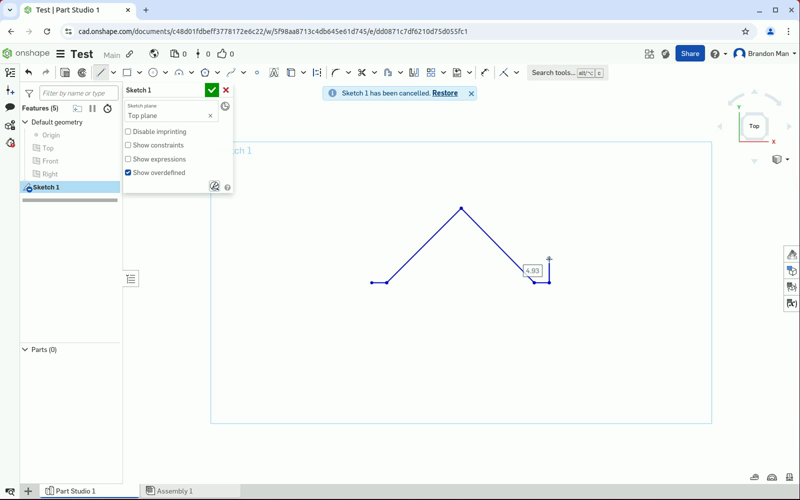
mouse_move(461, 170)
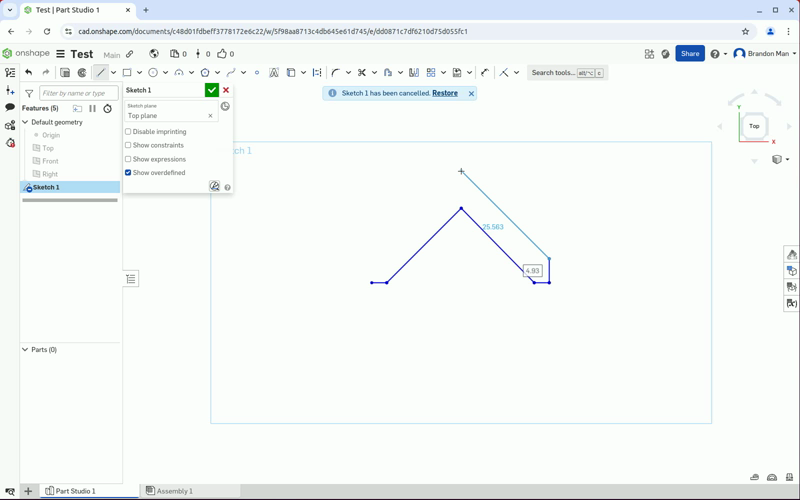
click(461, 170)
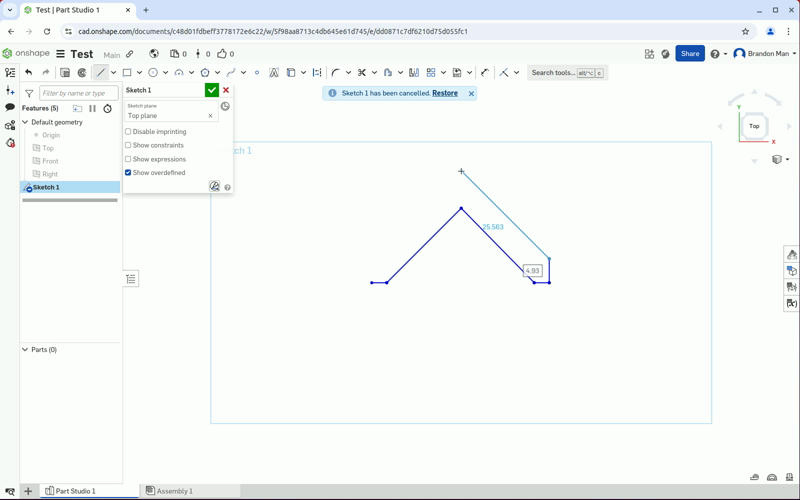
key_up(shift)
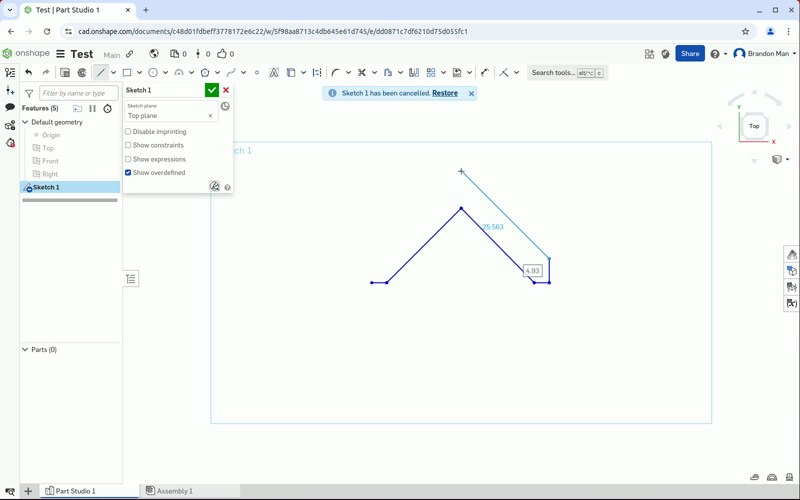
key_down(shift)
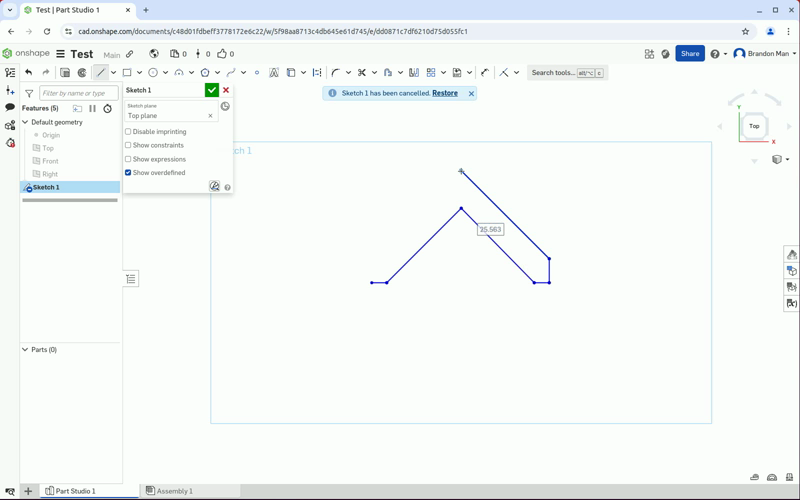
mouse_move(371, 258)
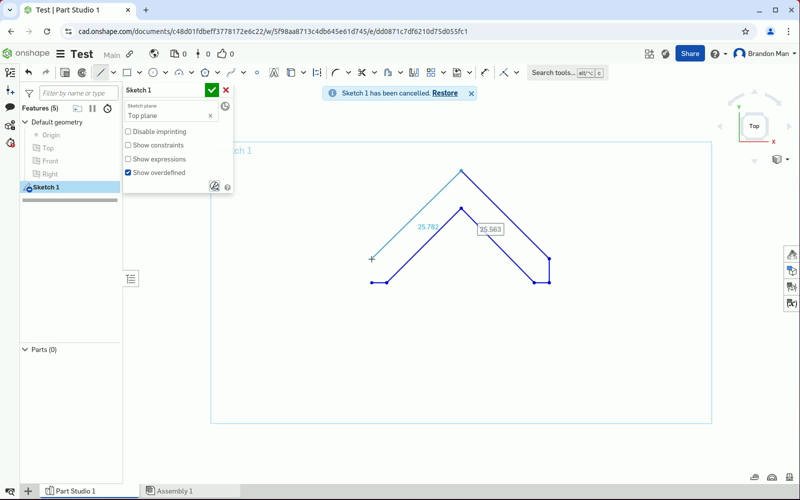
click(371, 258)
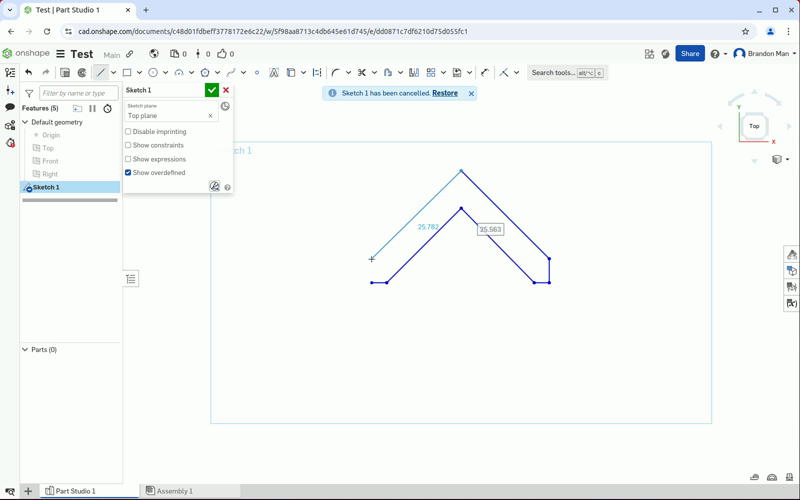
key_up(shift)
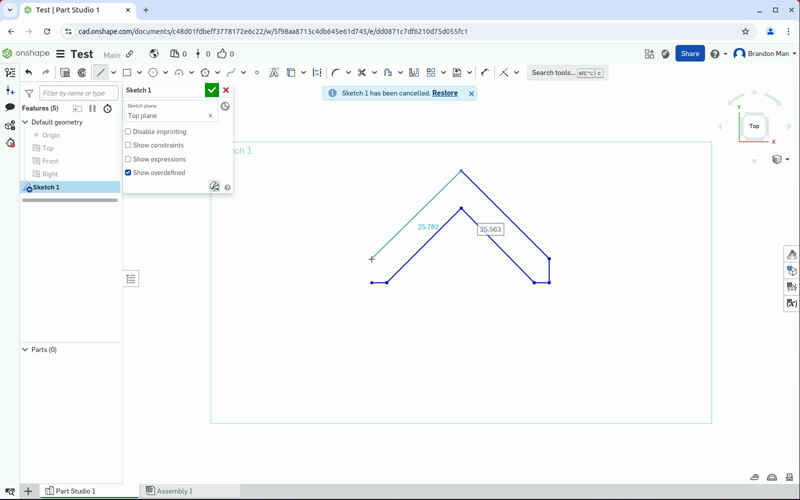
mouse_move(401, 258)
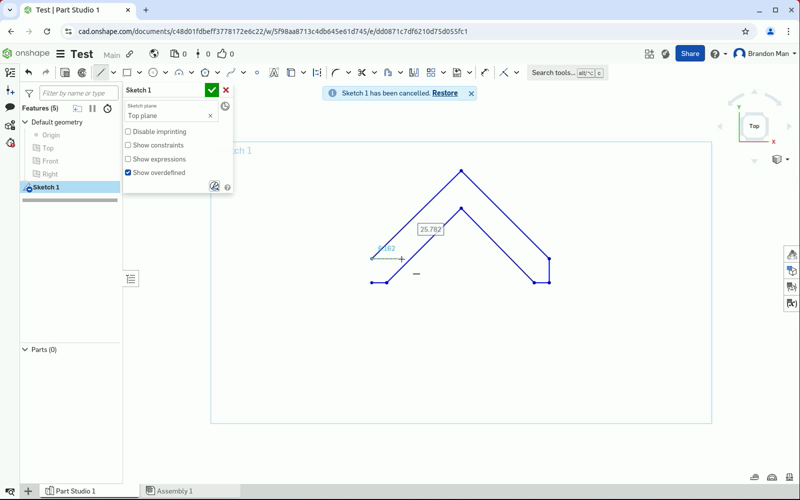
key_down(shift)
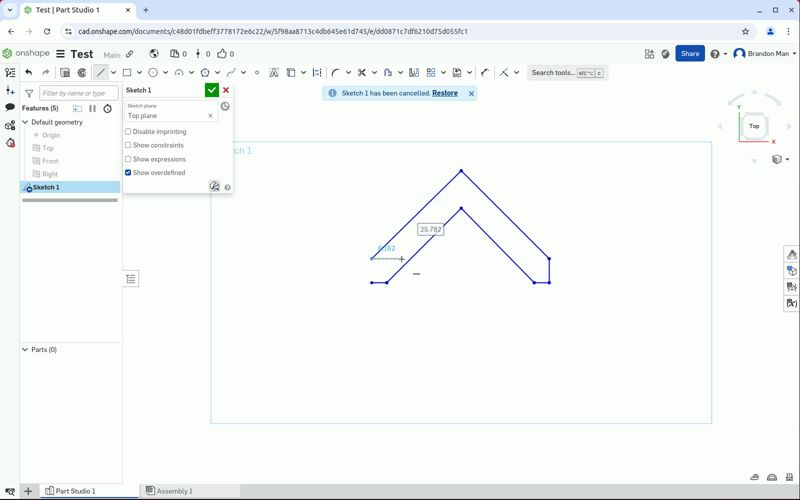
mouse_move(371, 282)
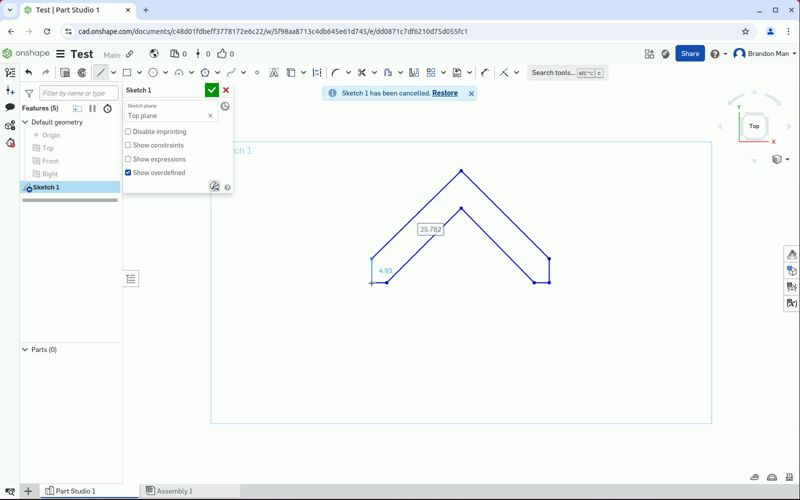
key_up(shift)
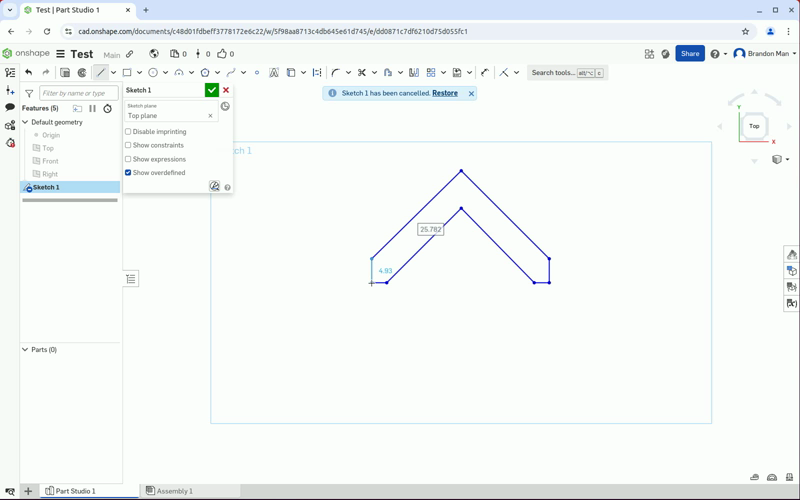
click(371, 282)
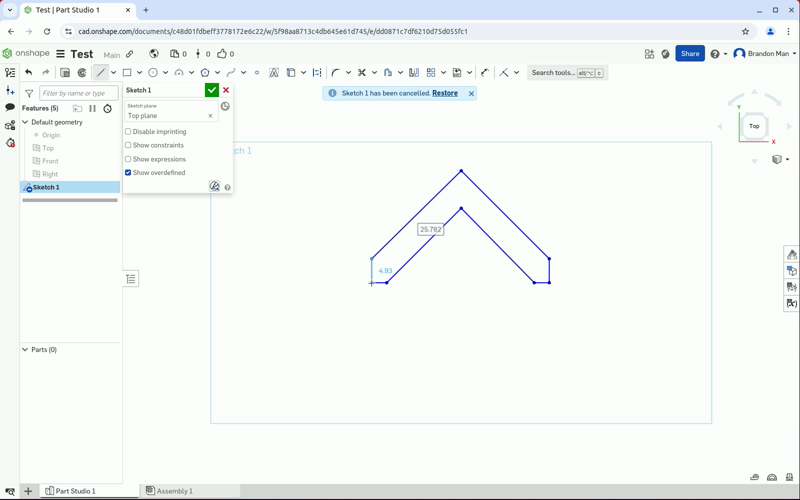
key(esc)
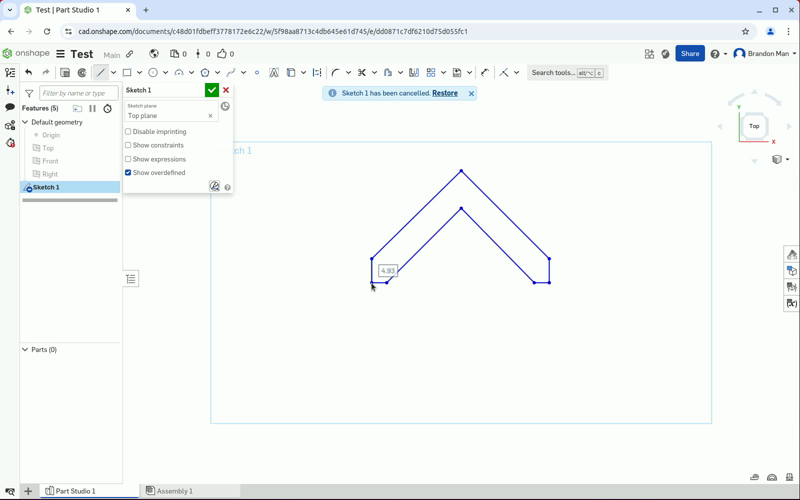
mouse_move(474, 200)
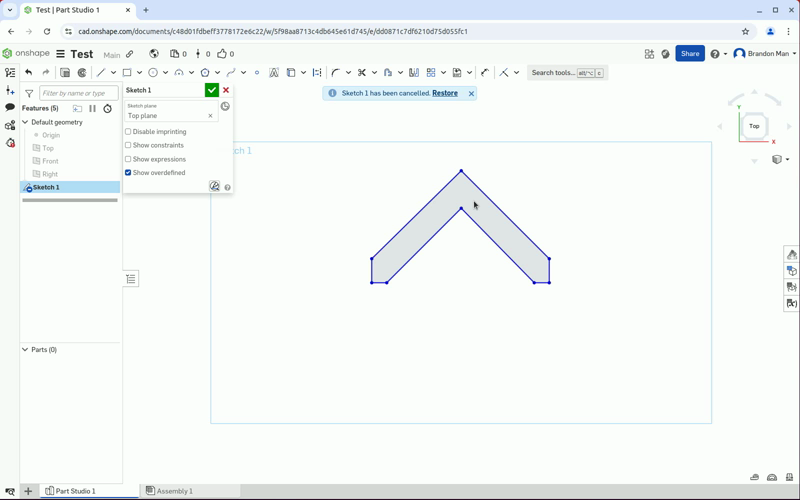
click(474, 200)
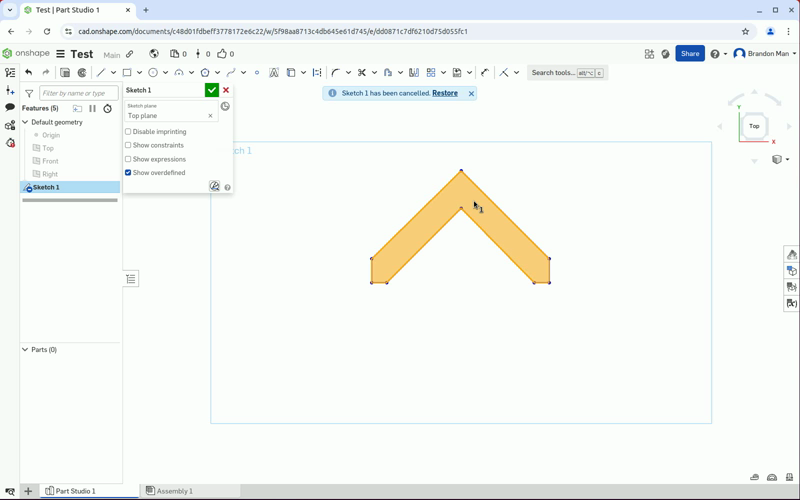
mouse_move(73, 352)
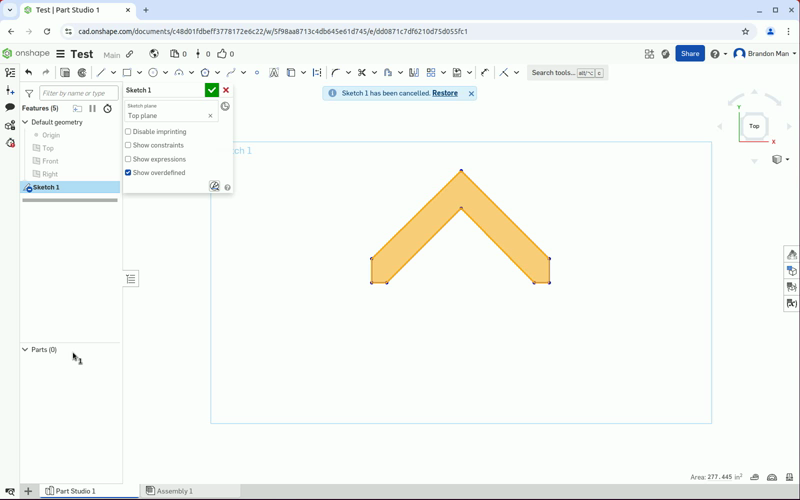
key(shift+y)
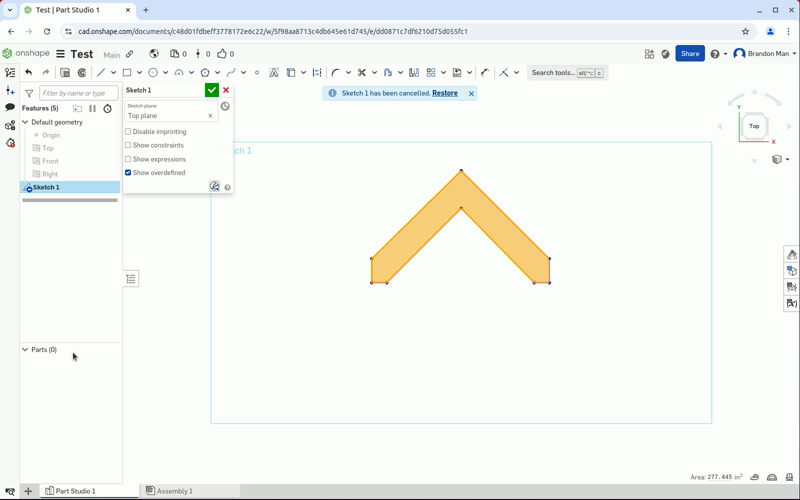
key(shift+e)
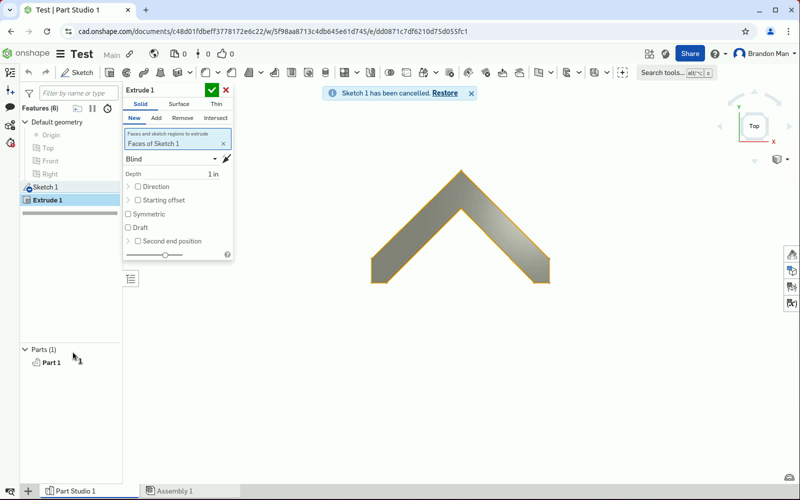
mouse_move(143, 106)
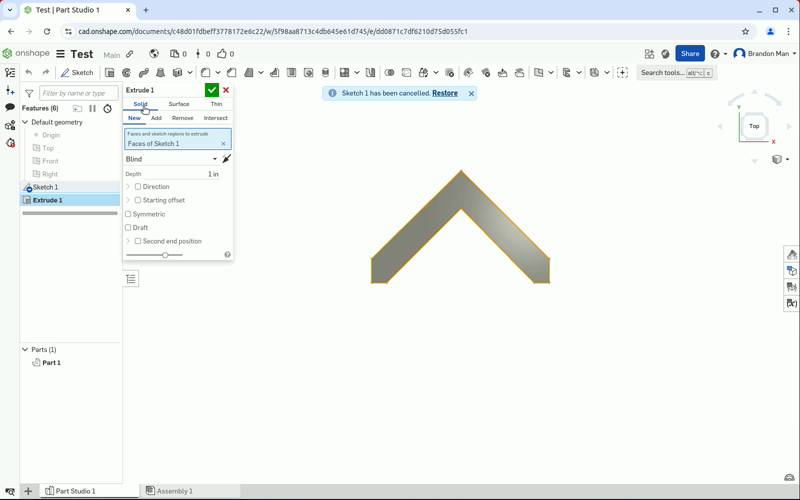
click(143, 106)
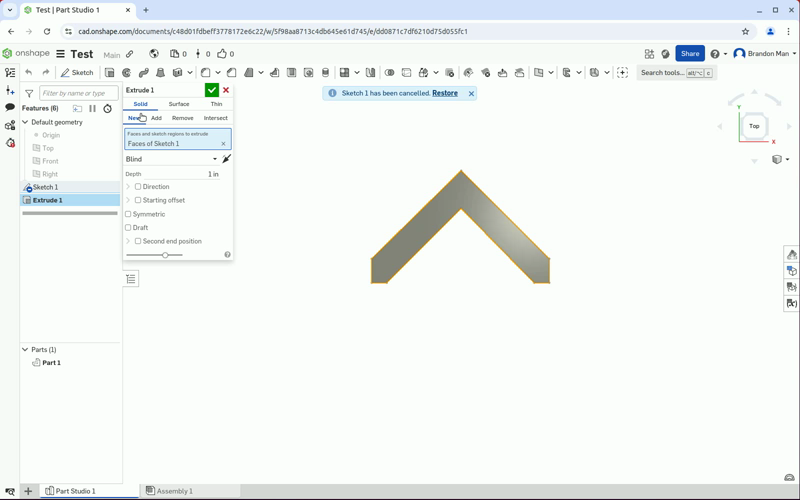
mouse_move(137, 120)
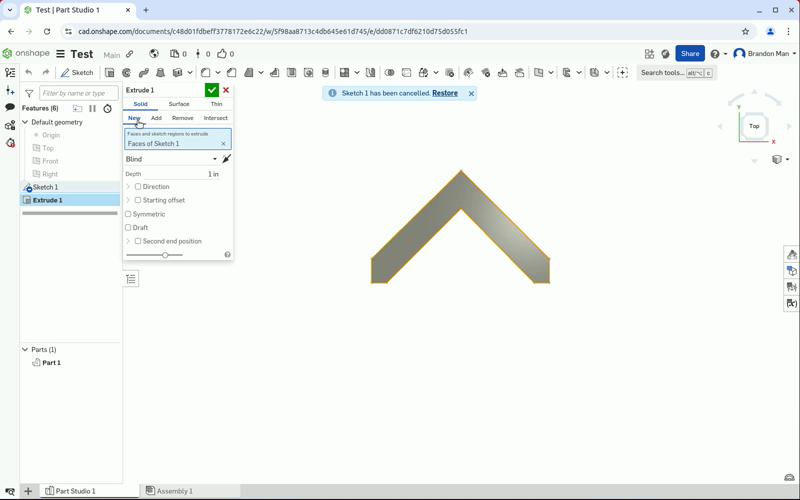
click(137, 120)
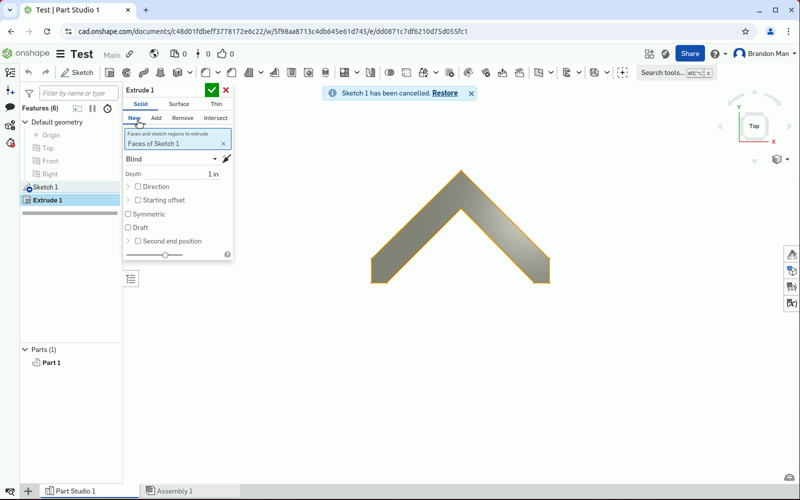
key(tab, 4)
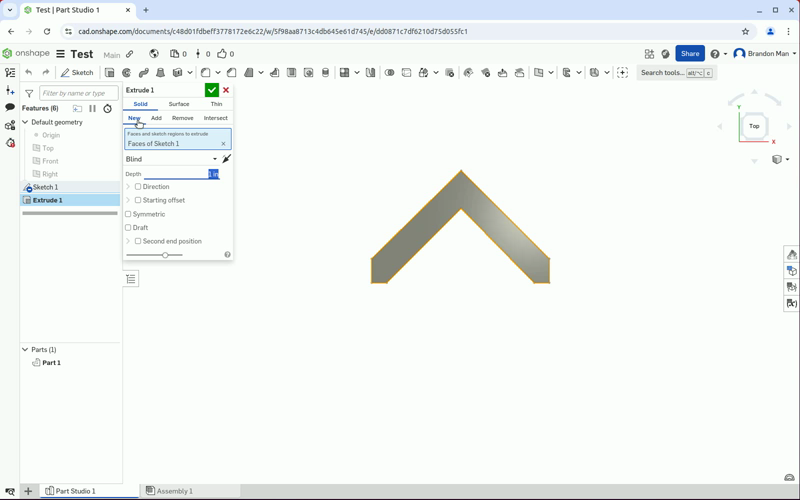
text(9.147)
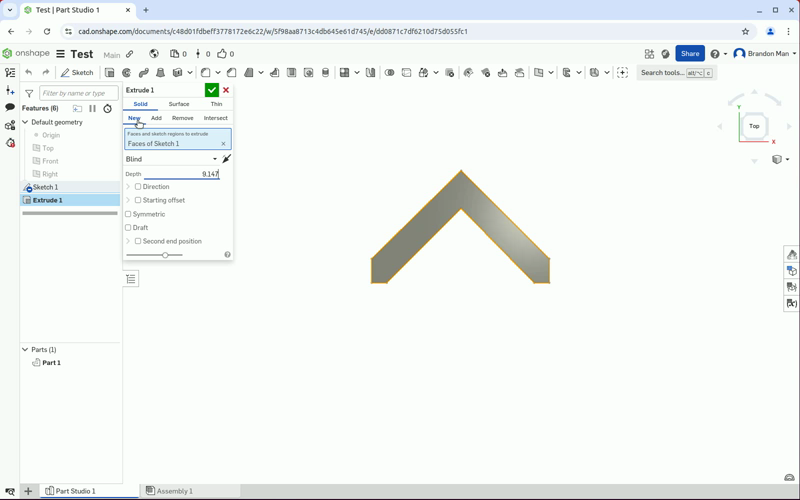
key(enter)
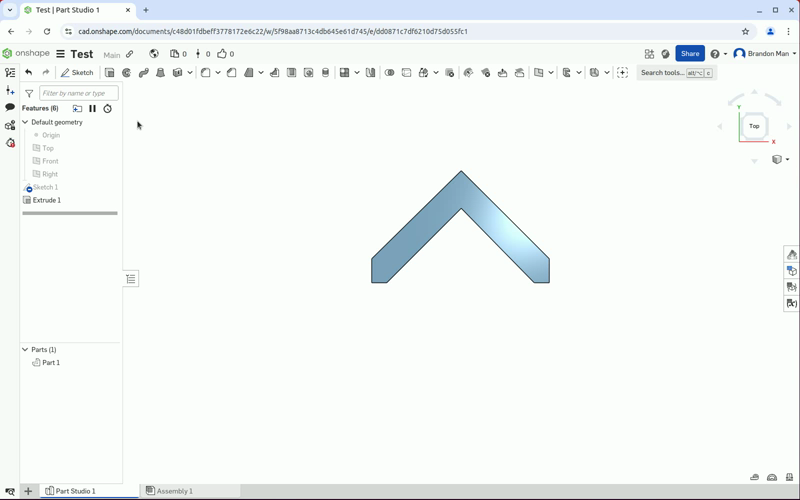
key(shift+h)
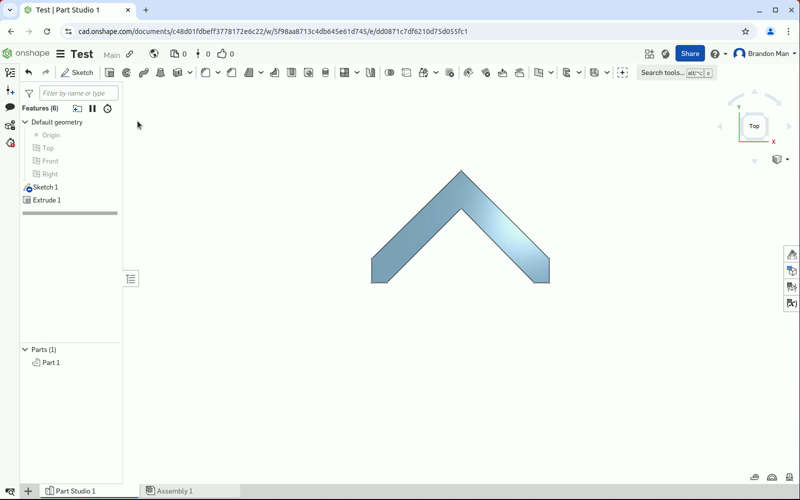
key(shift+h)
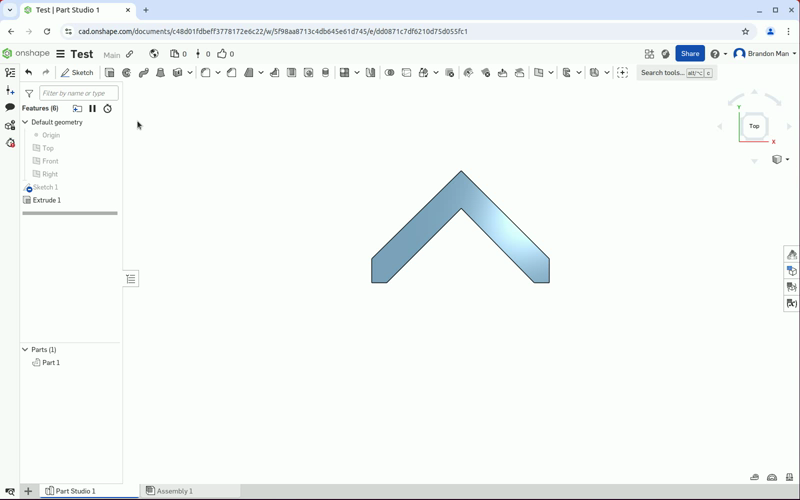
mouse_move(73, 189)
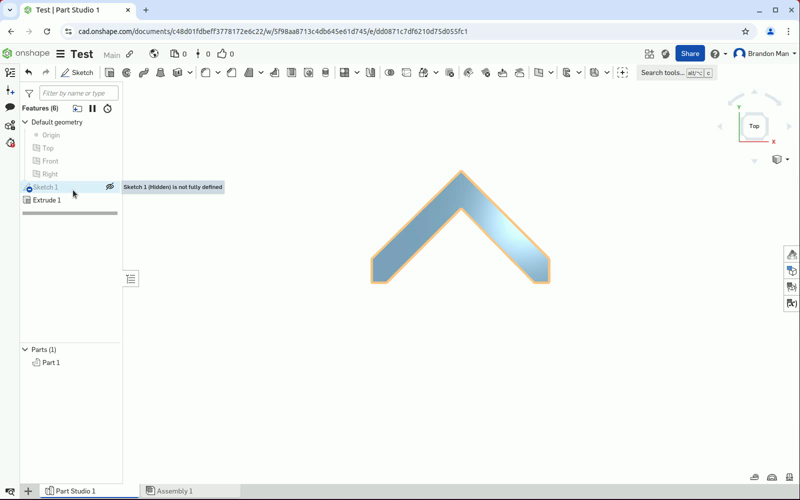
click(73, 189)
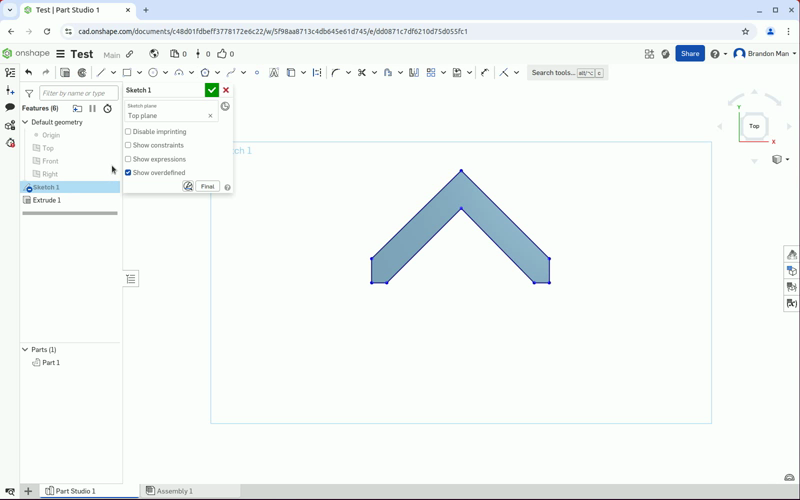
mouse_move(229, 92)
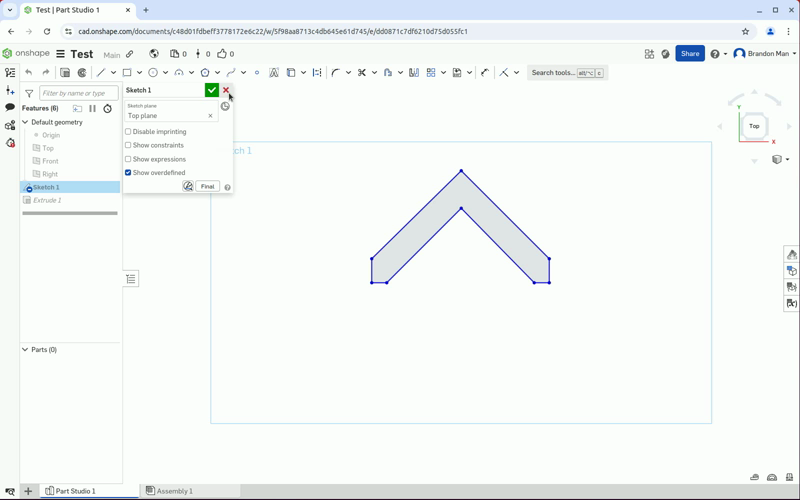
click(229, 92)
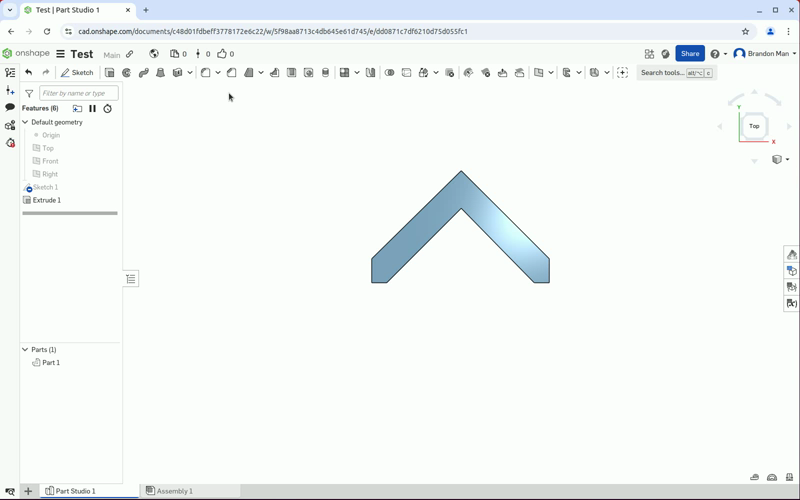
mouse_move(541, 75)
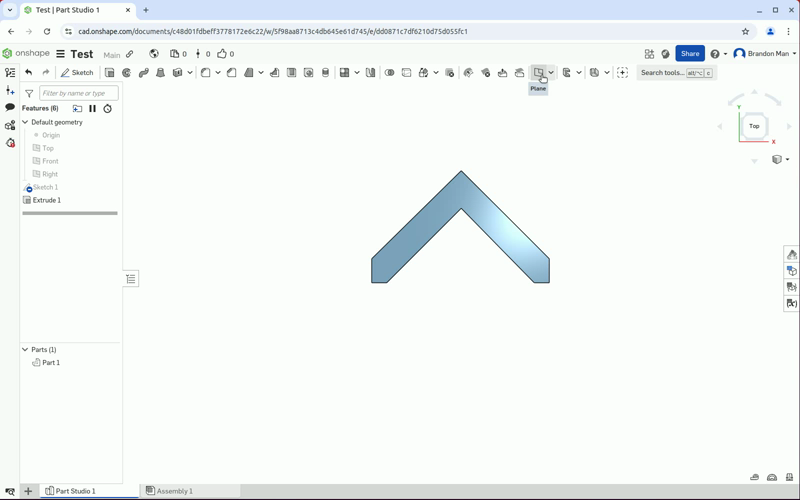
click(541, 75)
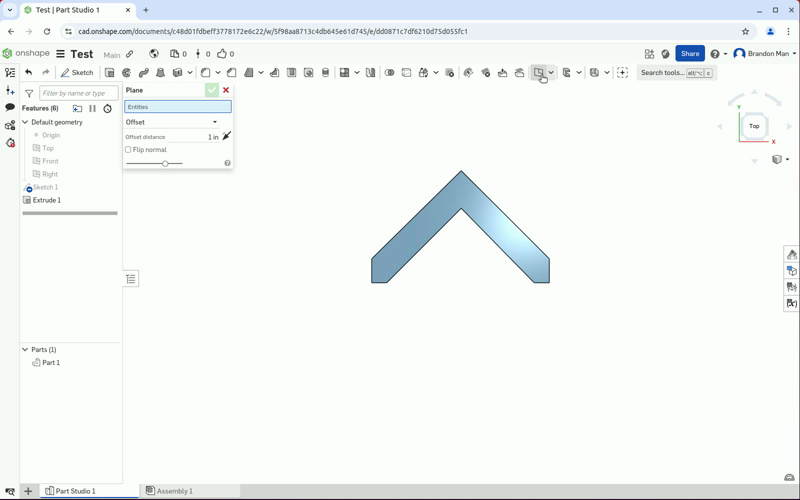
mouse_move(73, 150)
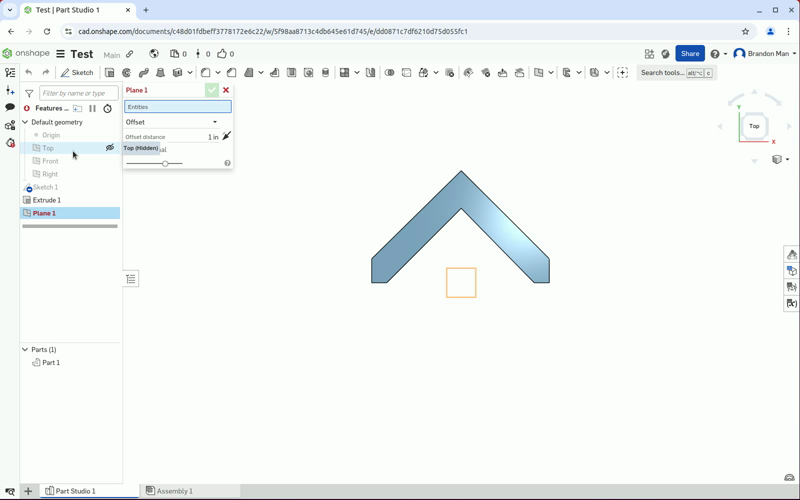
click(73, 150)
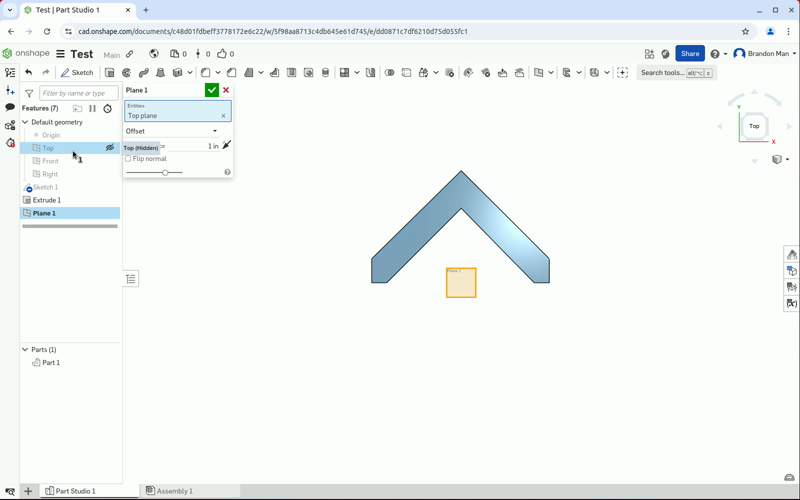
key(tab, 2)
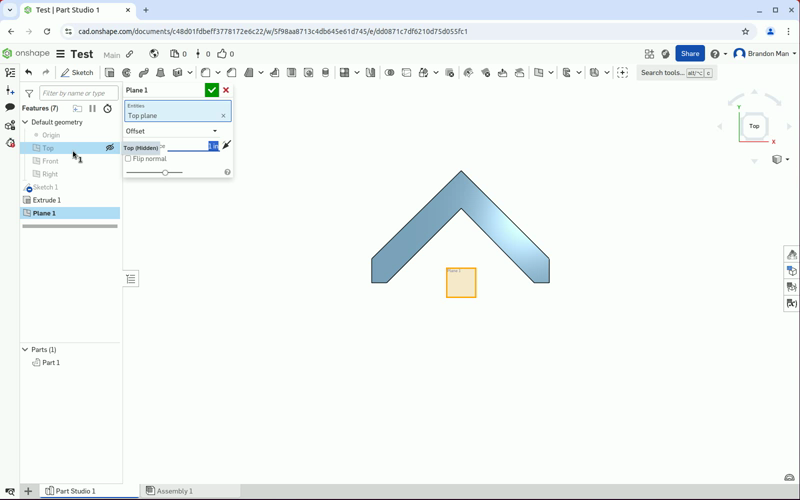
text(9.151)
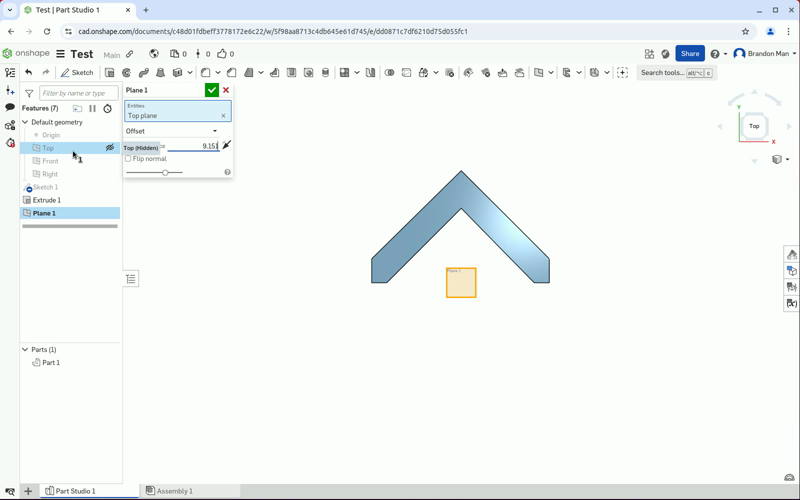
key(enter, 2)
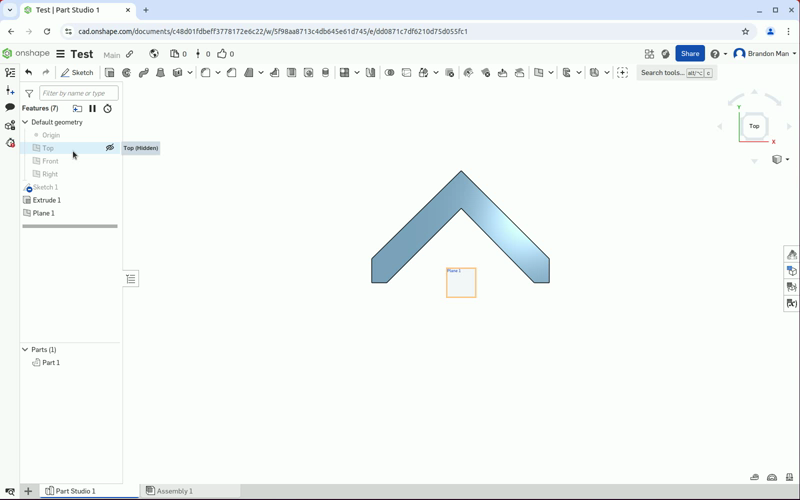
key(shift+s)
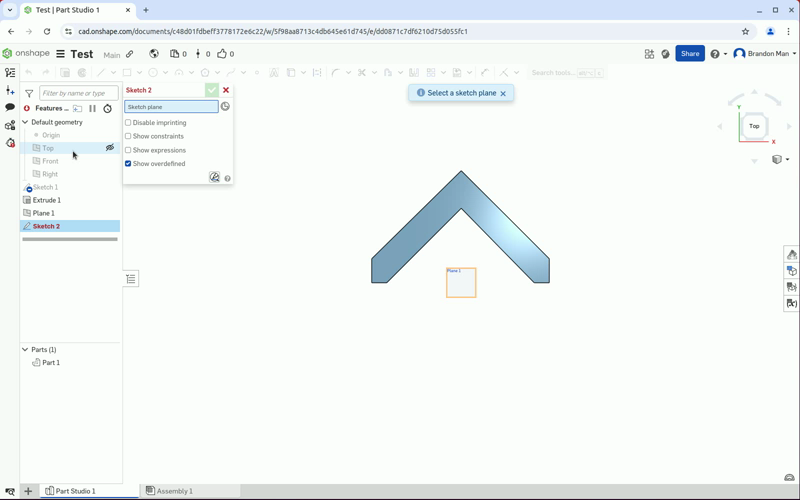
mouse_move(73, 215)
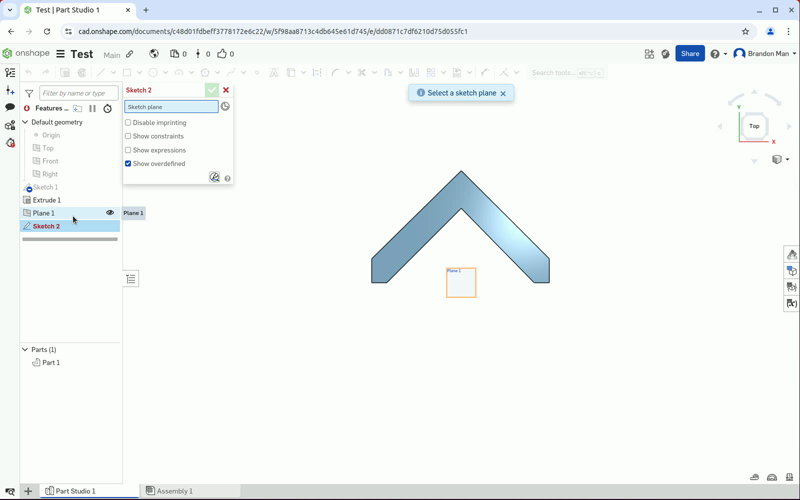
click(73, 215)
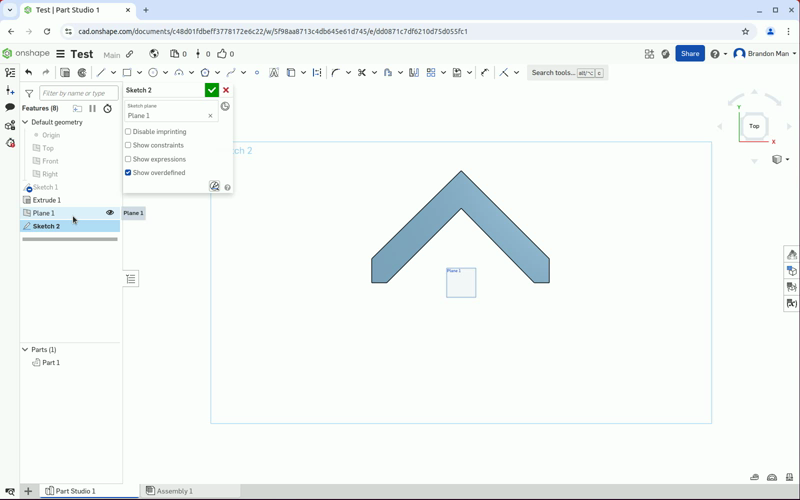
mouse_move(73, 352)
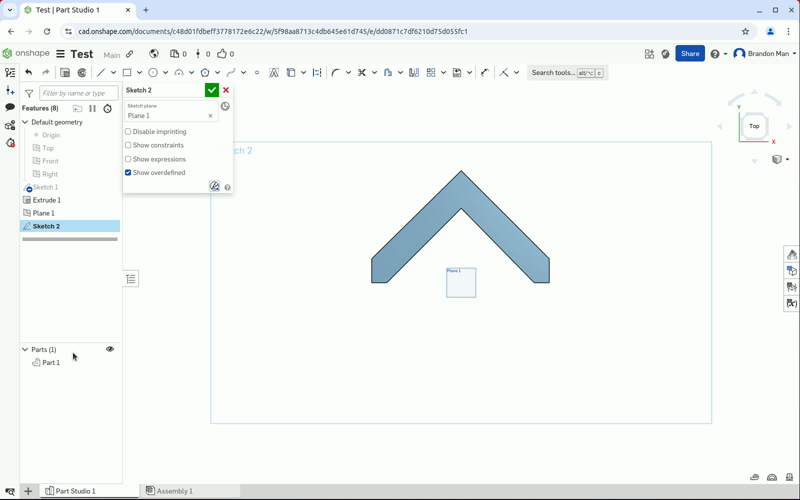
key(y)
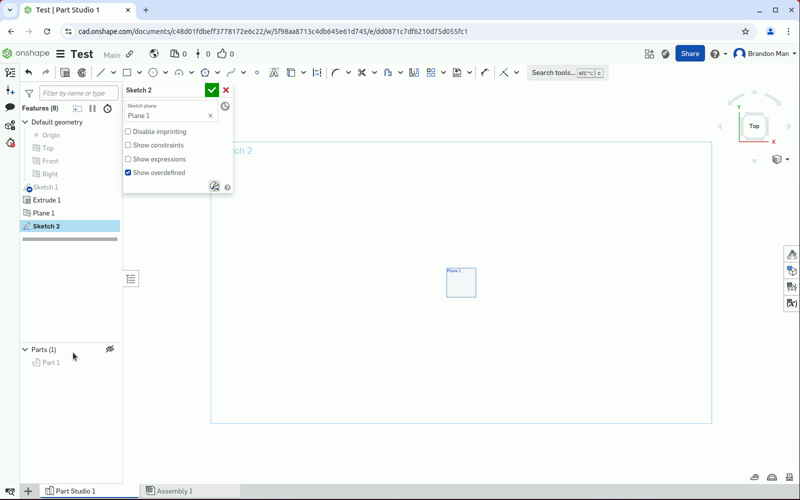
key(l)
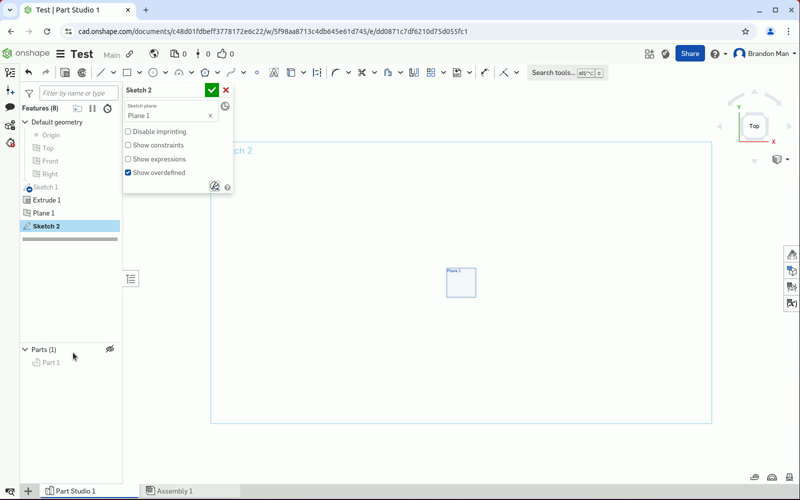
key_down(shift)
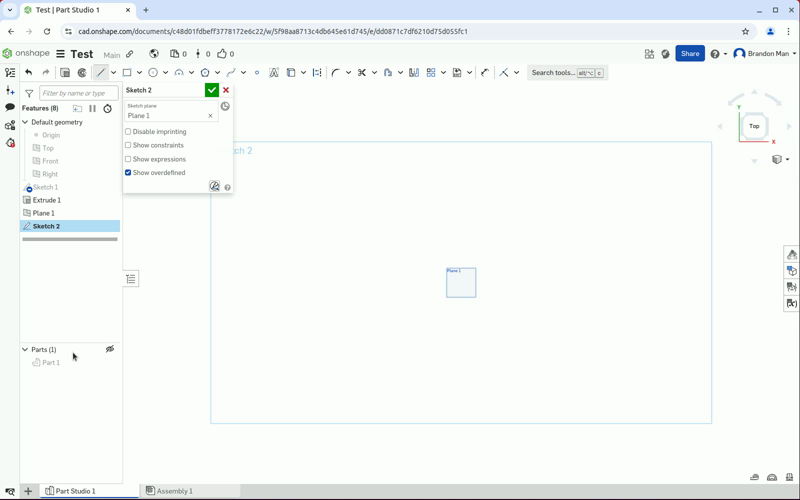
mouse_move(397, 246)
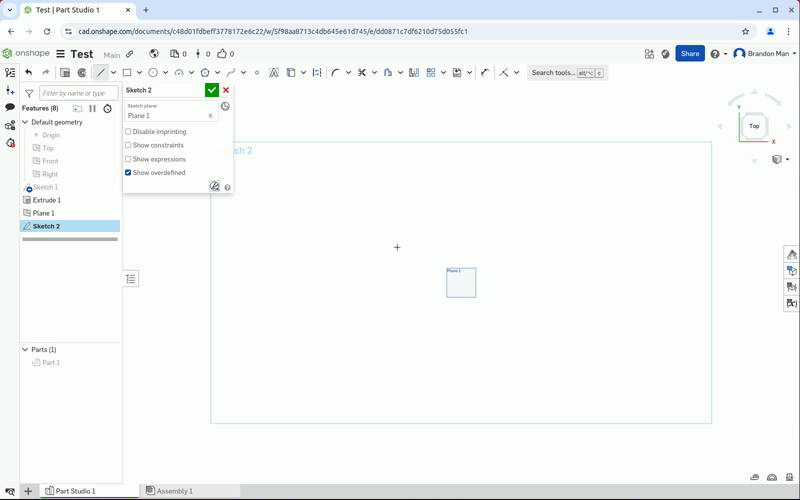
click(397, 246)
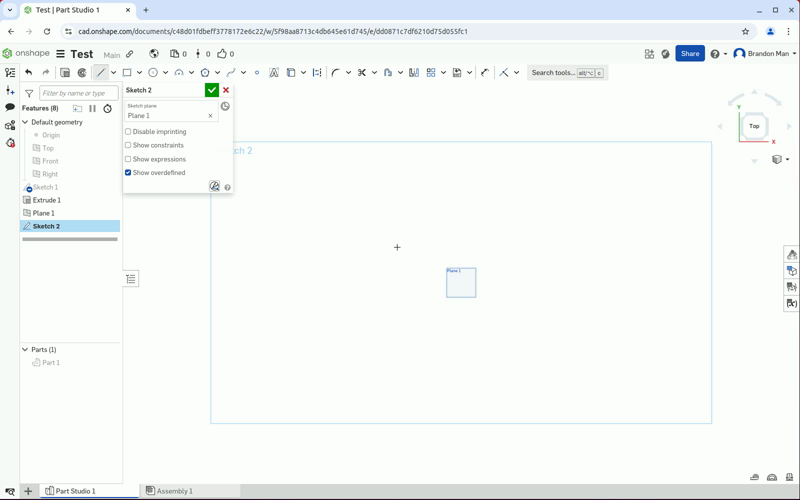
key_up(shift)
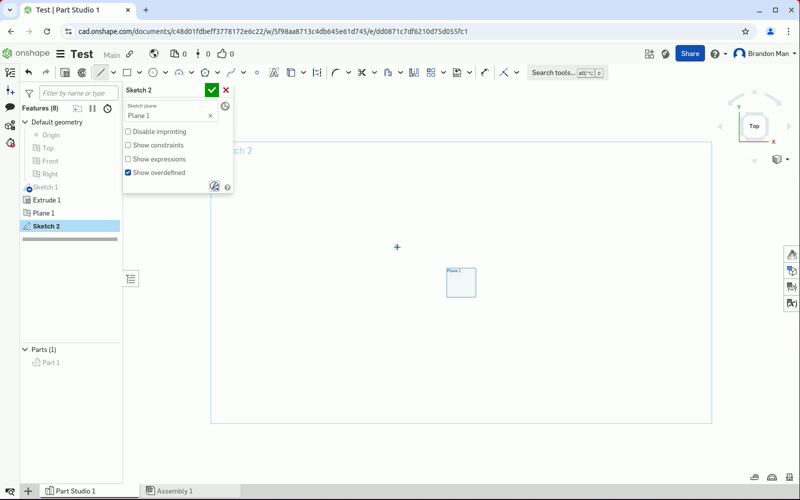
key_down(shift)
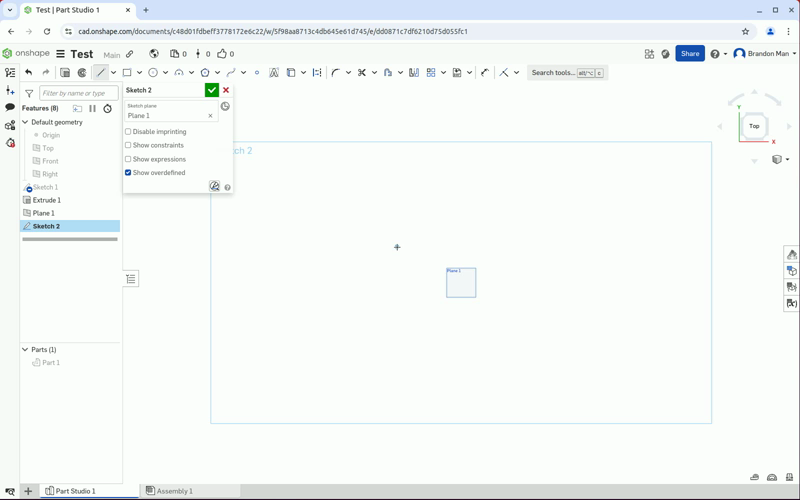
mouse_move(427, 246)
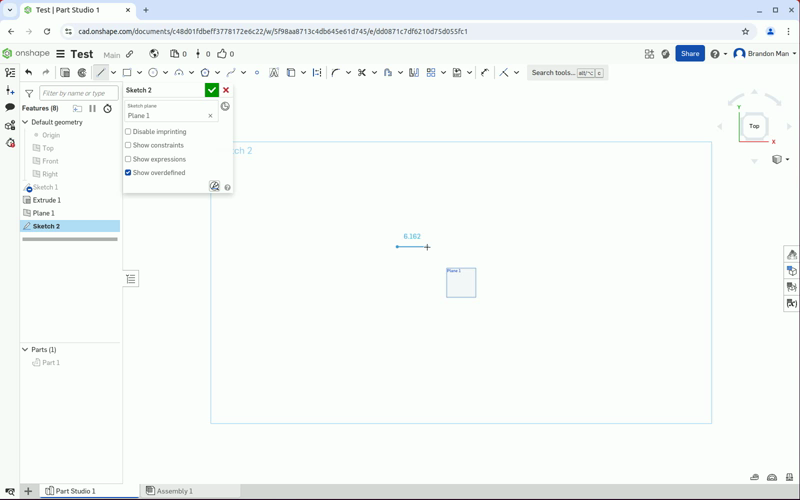
mouse_move(404, 253)
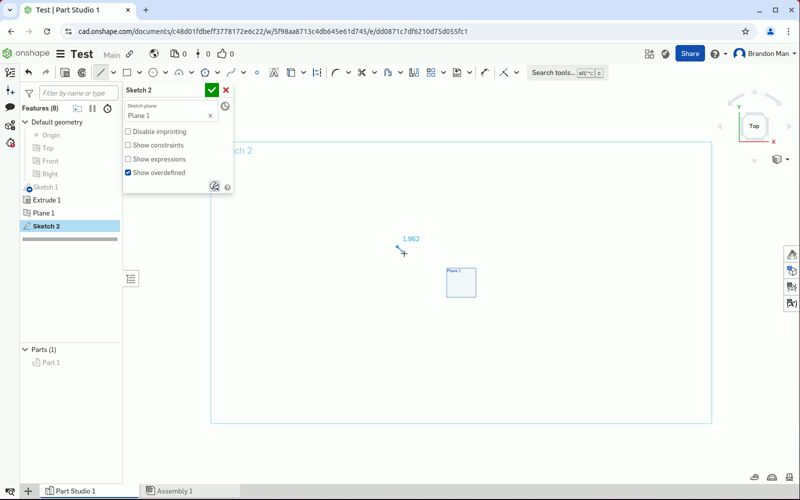
click(404, 253)
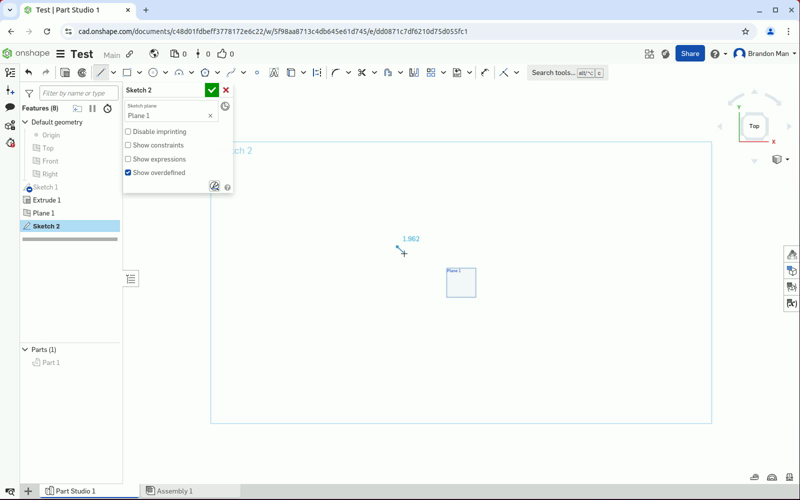
key_up(shift)
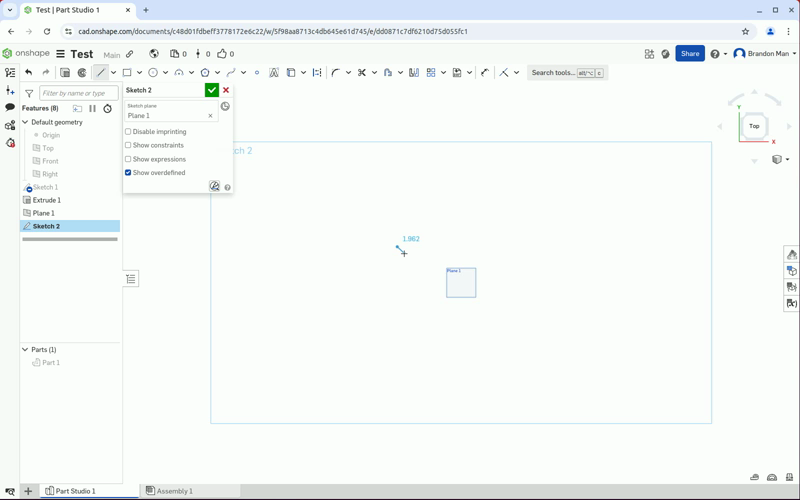
key_down(shift)
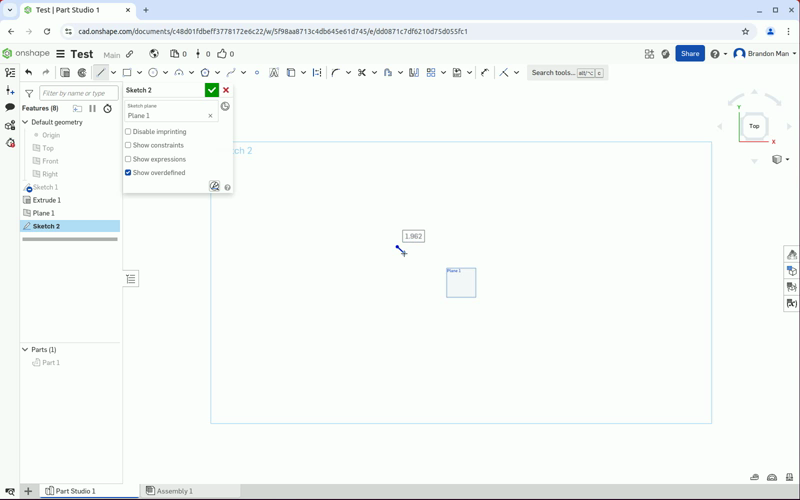
mouse_move(461, 195)
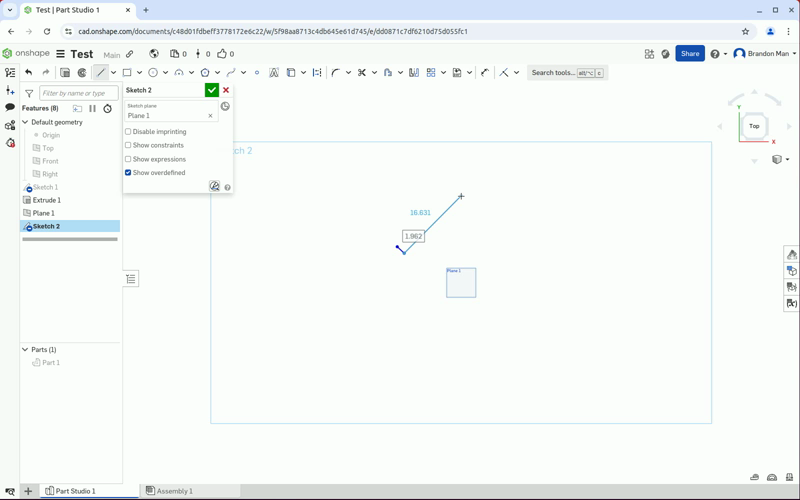
click(461, 195)
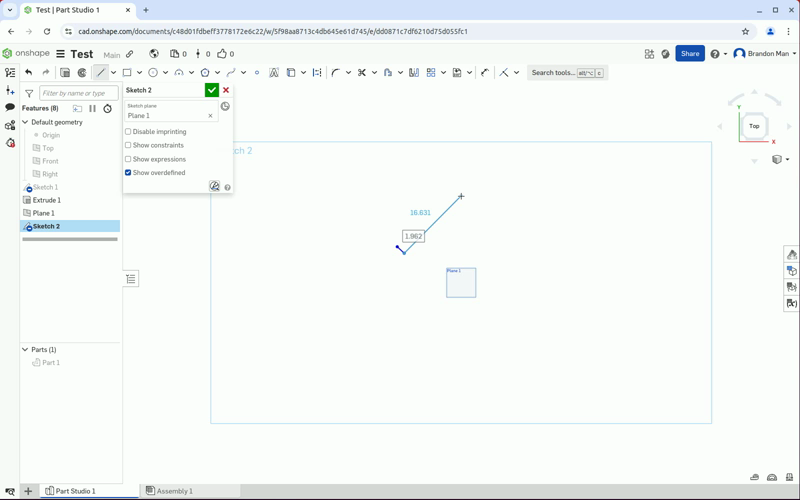
key_up(shift)
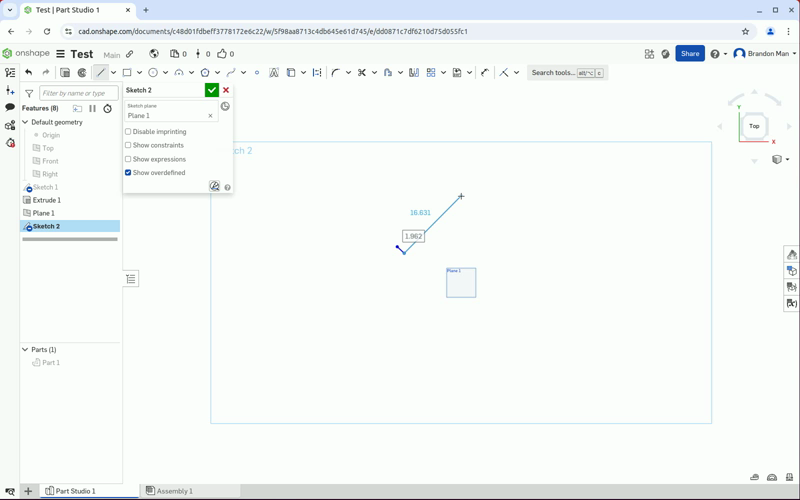
key_down(shift)
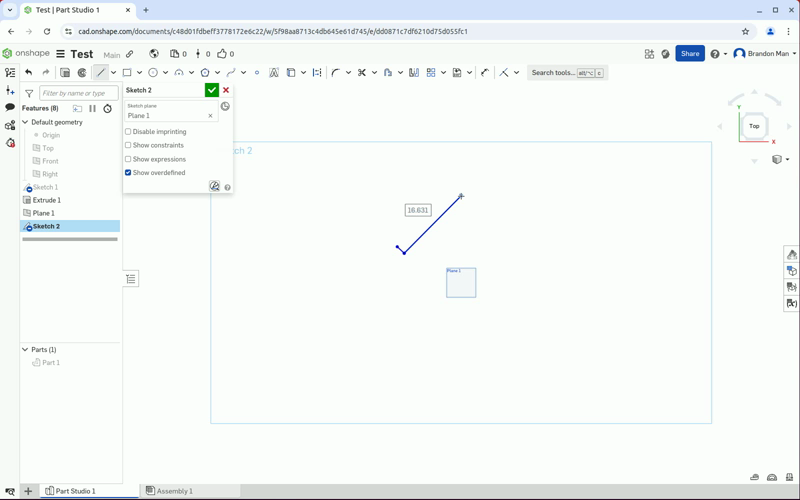
mouse_move(517, 253)
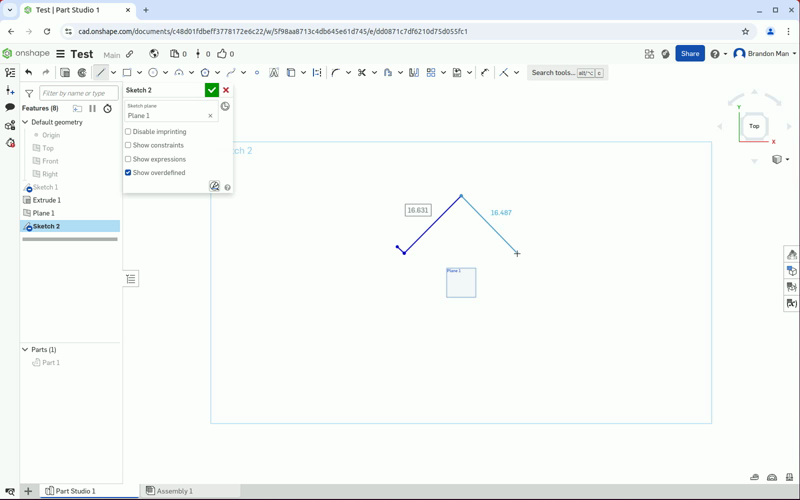
click(517, 253)
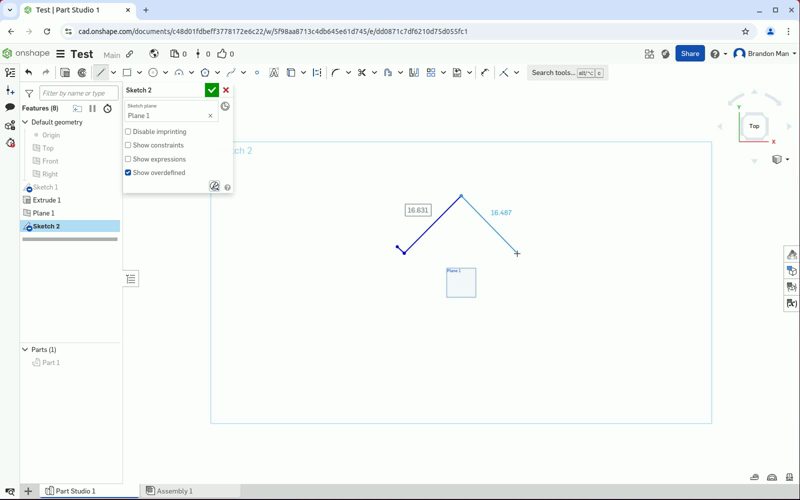
key_up(shift)
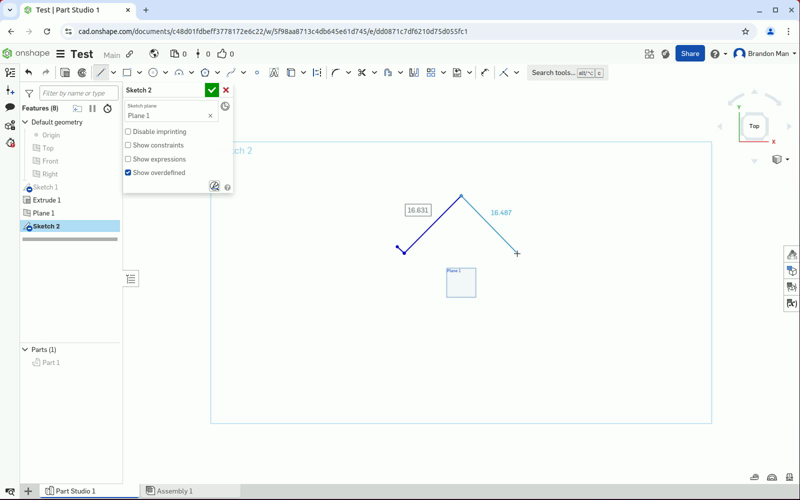
key_down(shift)
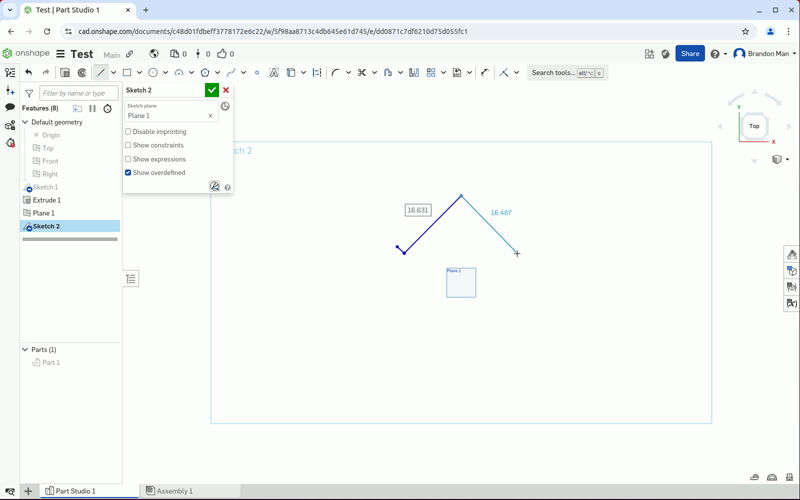
mouse_move(547, 253)
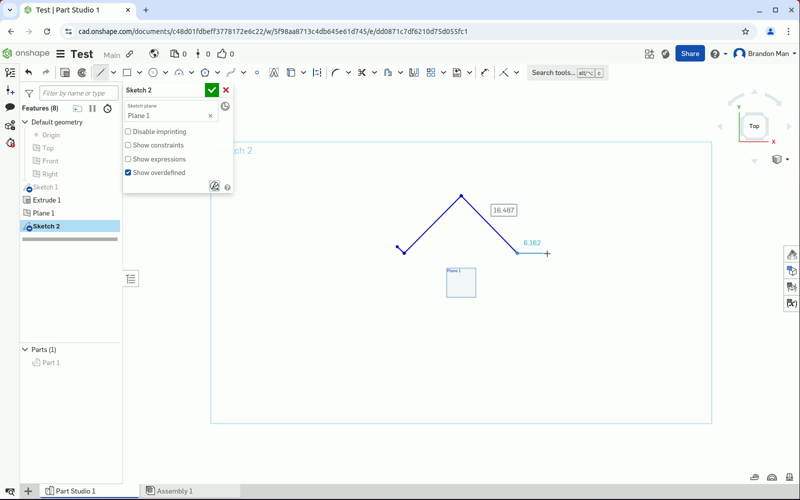
mouse_move(523, 246)
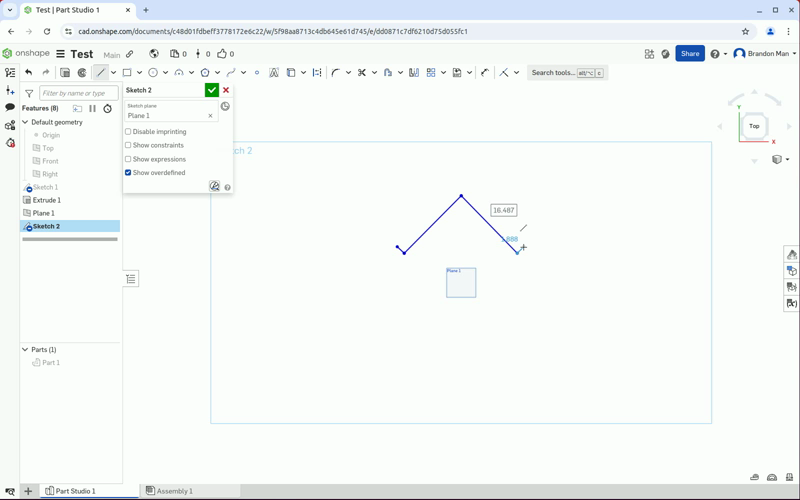
click(523, 246)
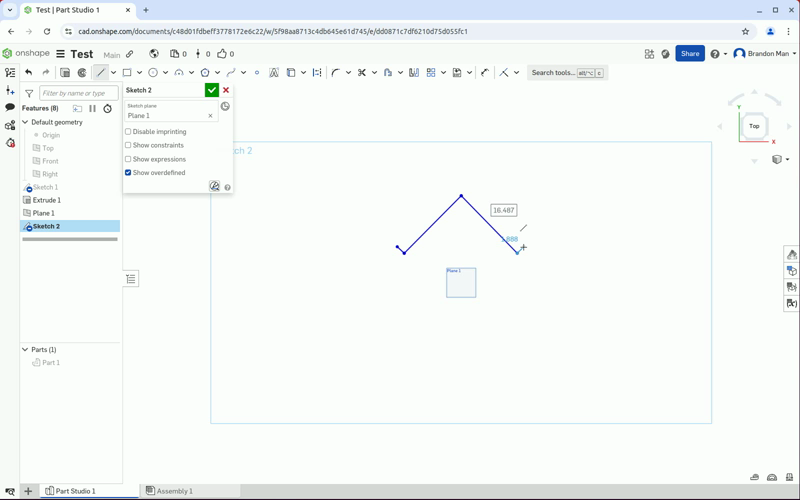
key_up(shift)
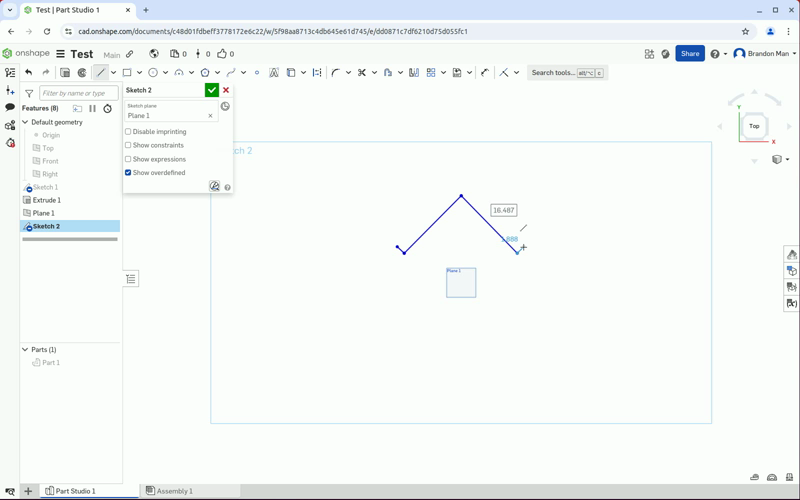
key_down(shift)
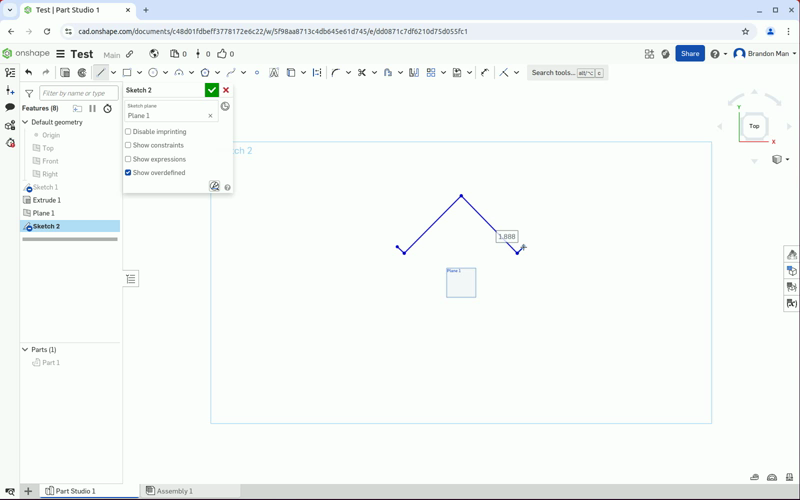
mouse_move(461, 182)
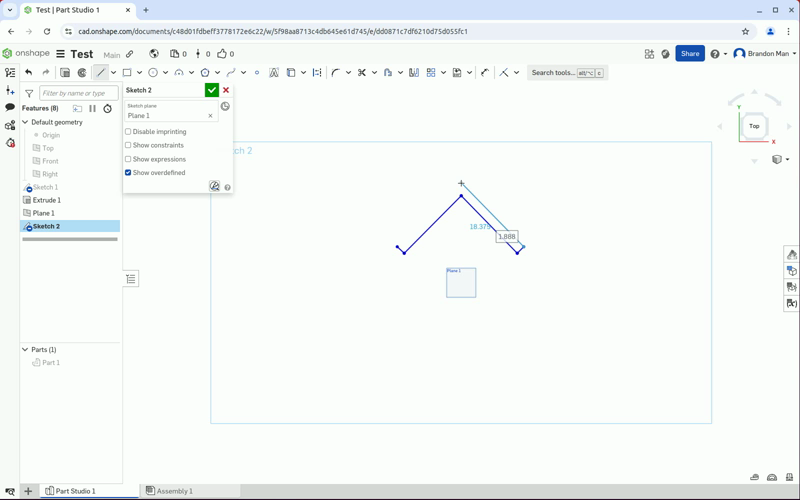
click(461, 182)
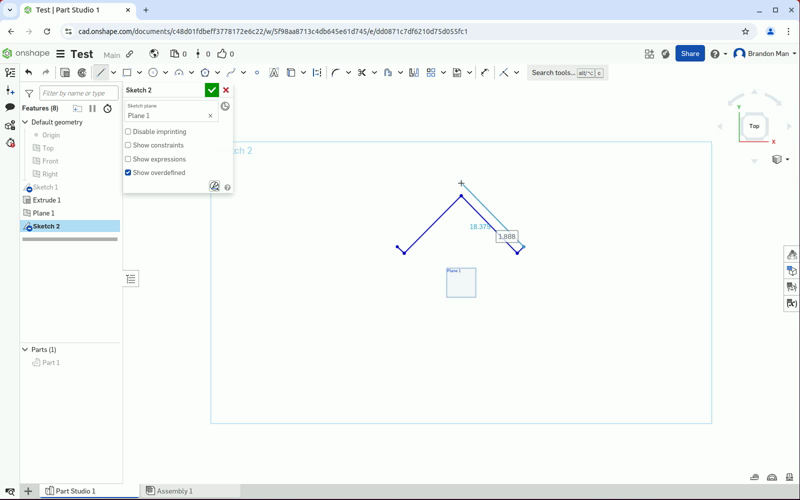
key_up(shift)
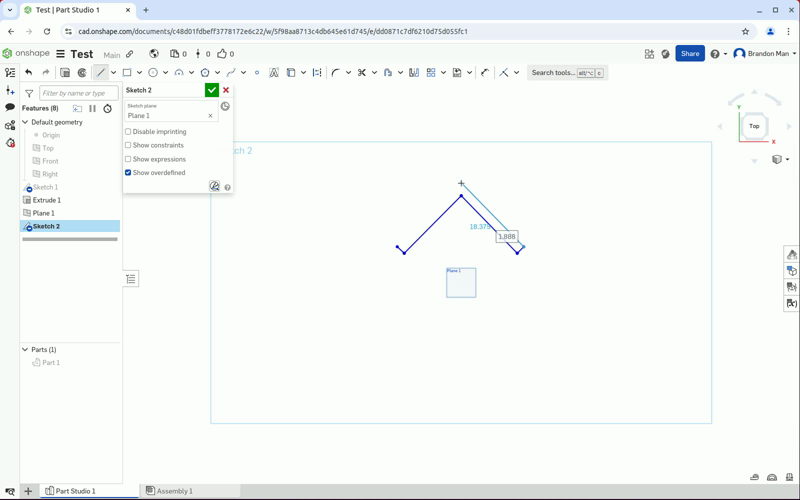
key_down(shift)
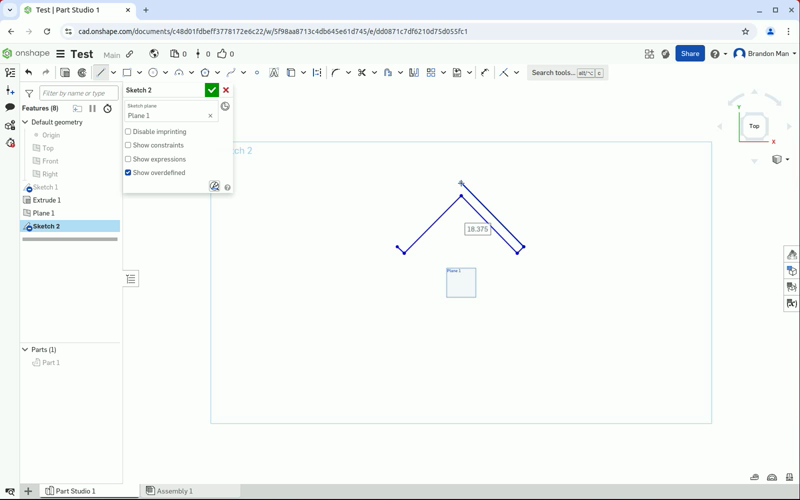
mouse_move(397, 246)
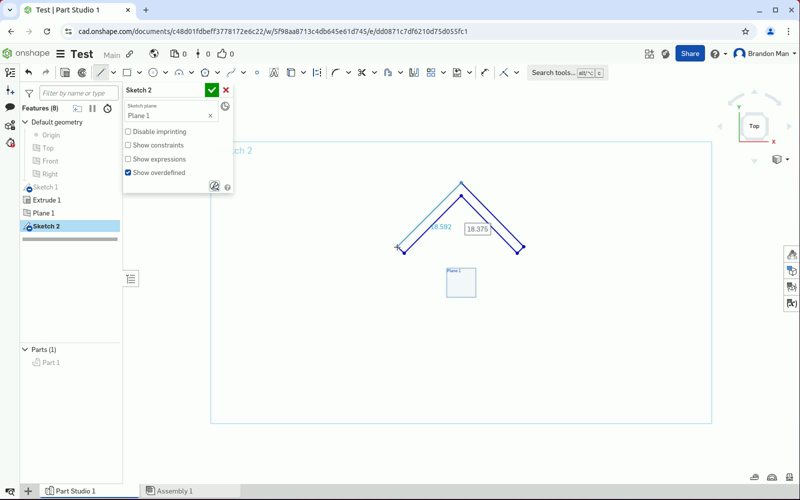
key_up(shift)
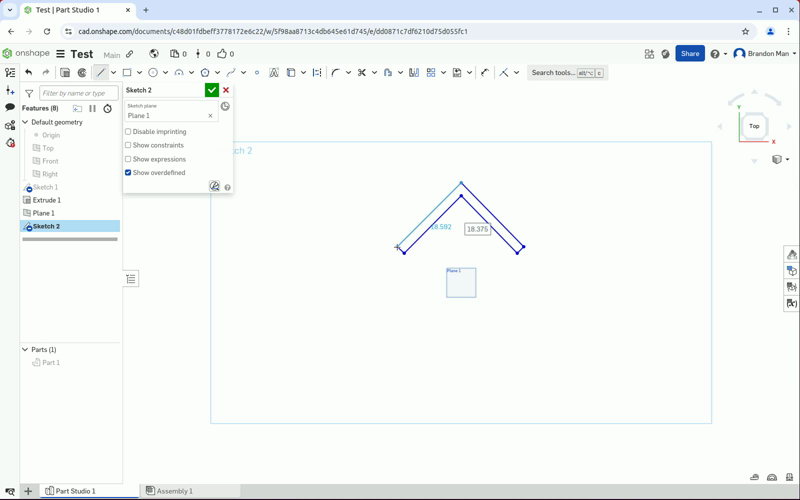
click(397, 246)
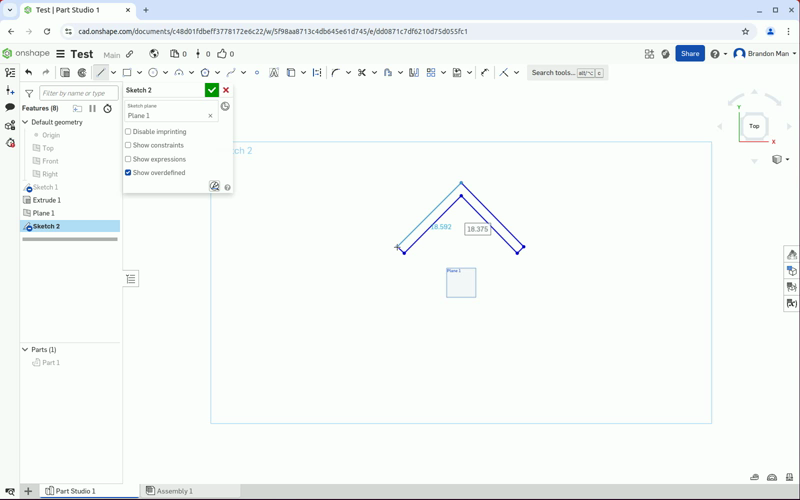
key(esc)
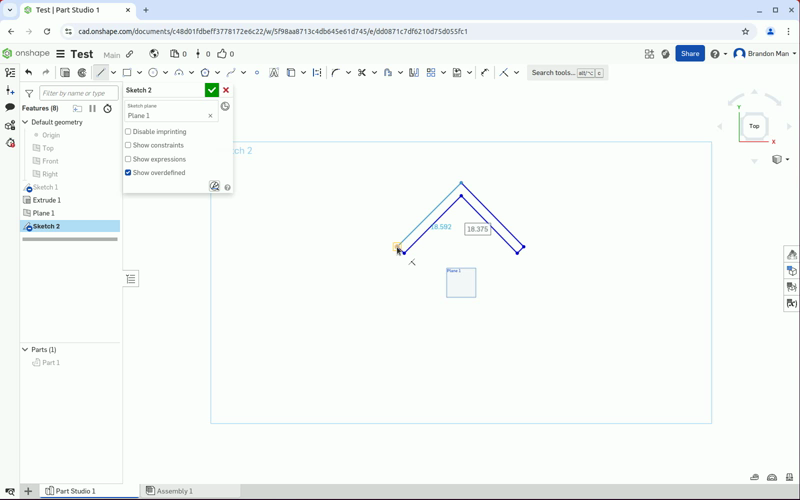
mouse_move(424, 228)
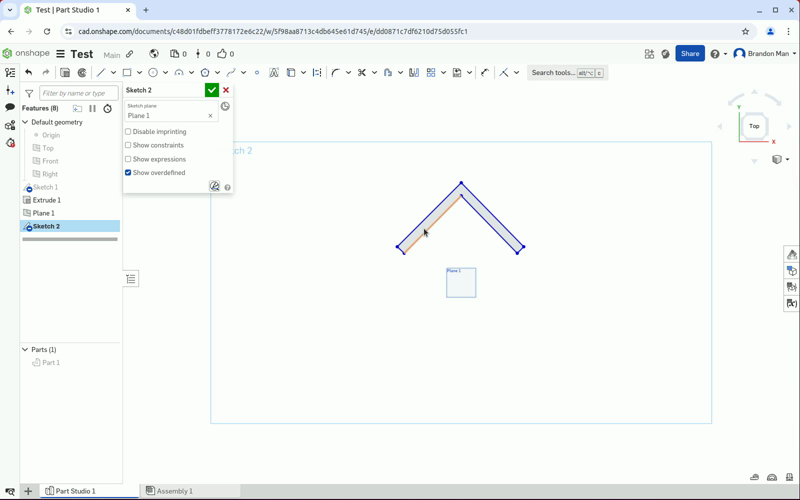
scroll(6)
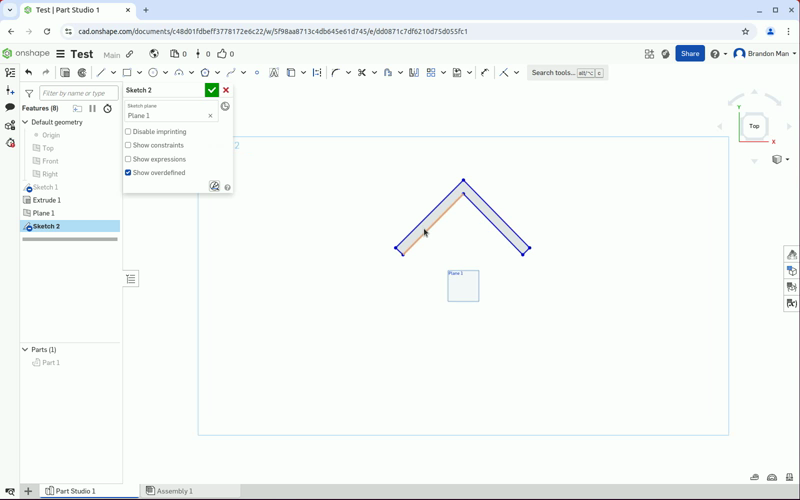
scroll(6)
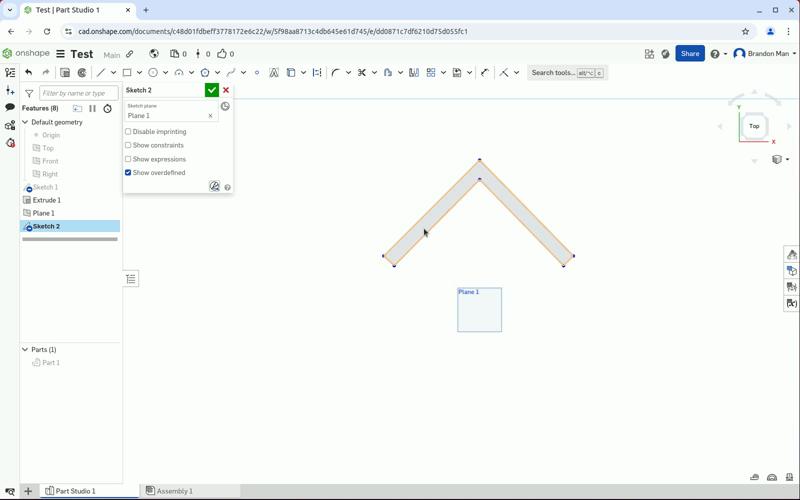
scroll(6)
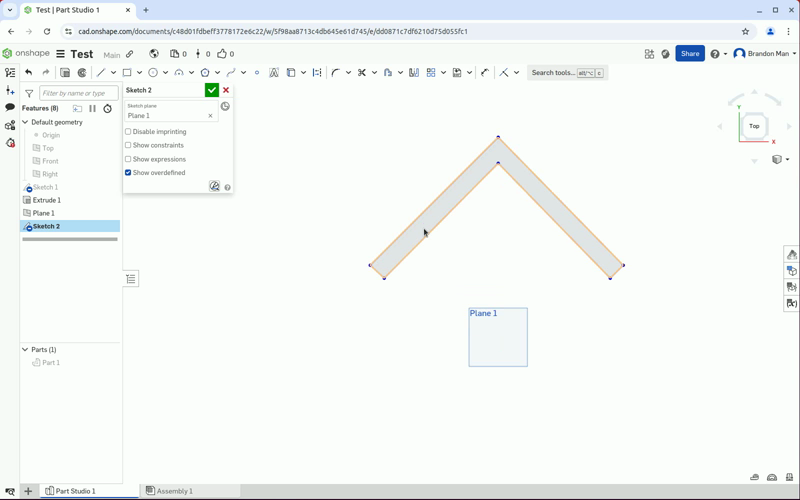
scroll(6)
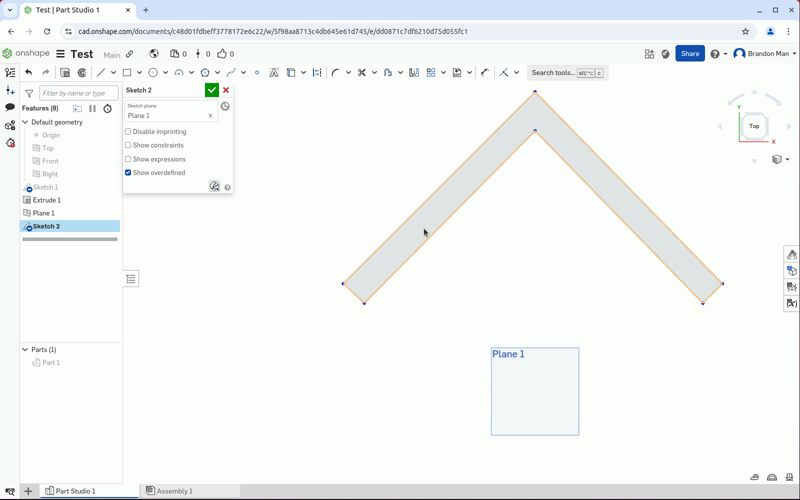
scroll(6)
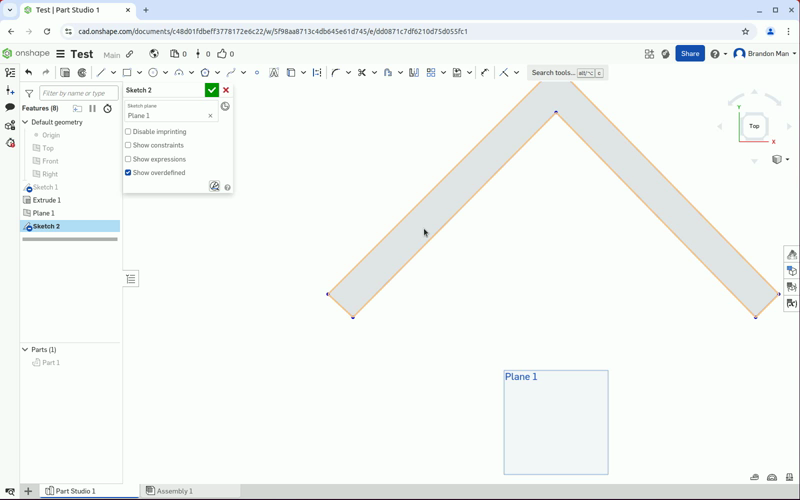
scroll(6)
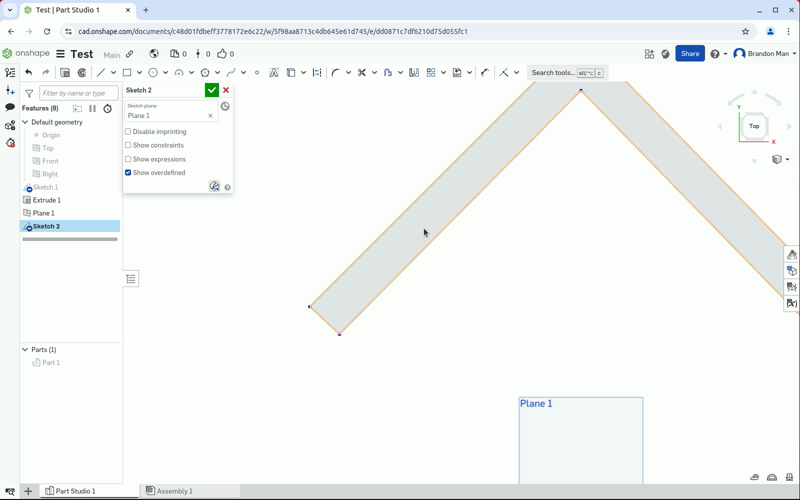
scroll(6)
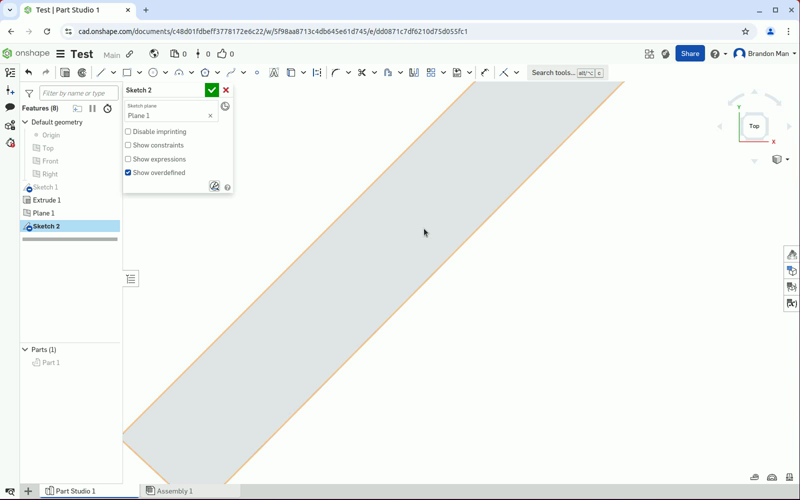
click(424, 228)
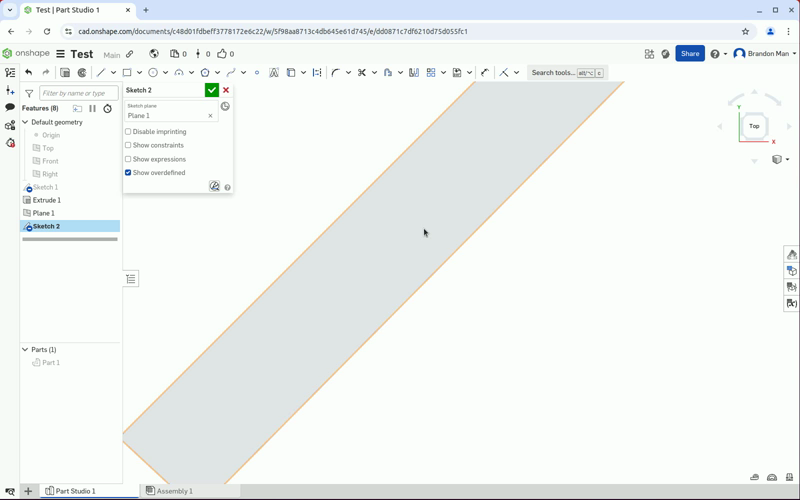
scroll(-6)
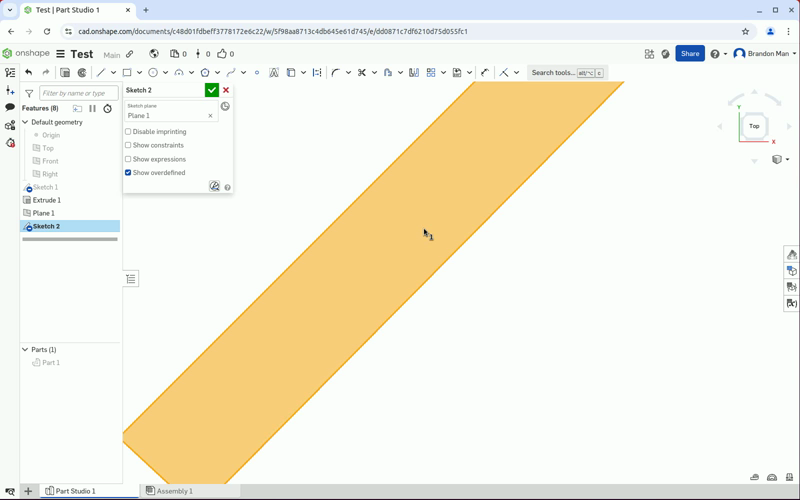
scroll(-6)
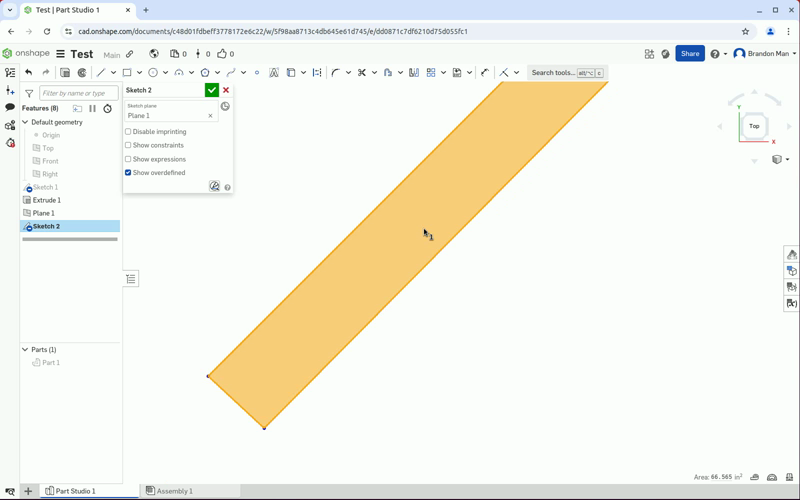
scroll(-6)
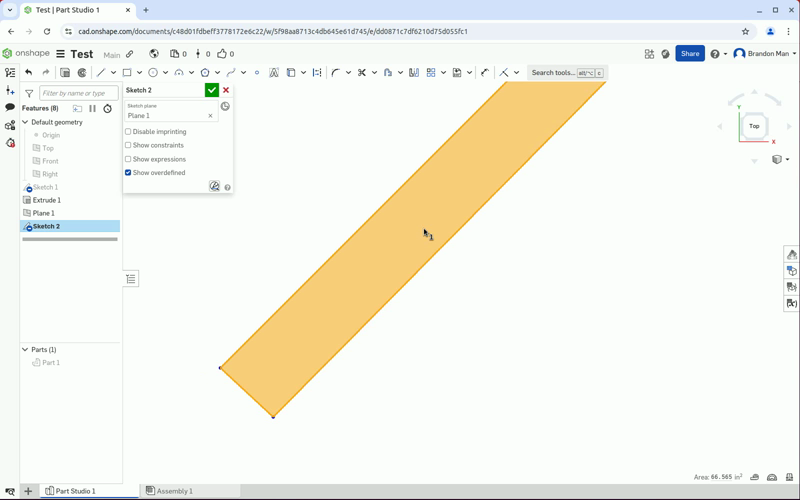
scroll(-6)
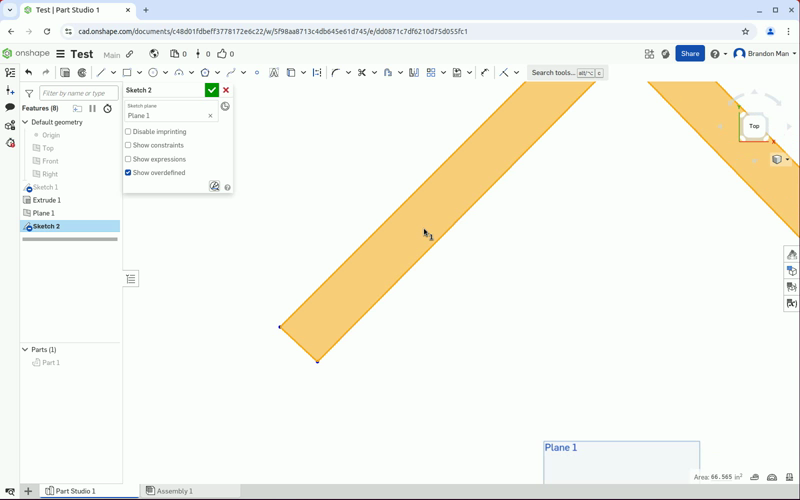
scroll(-6)
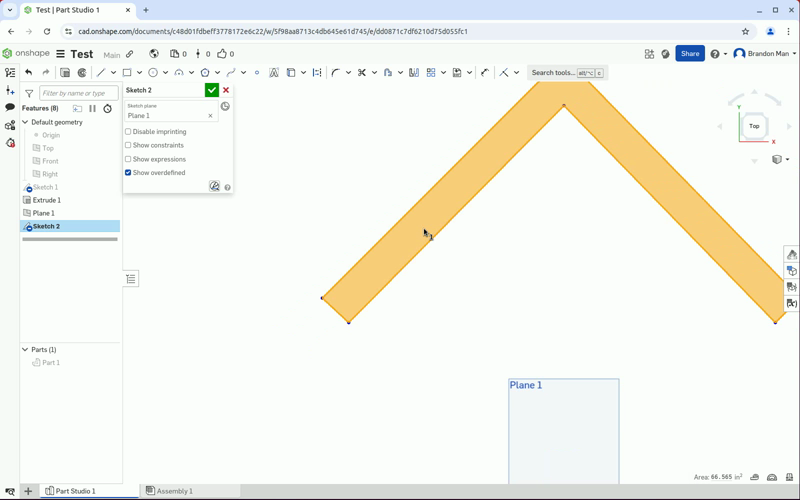
scroll(-6)
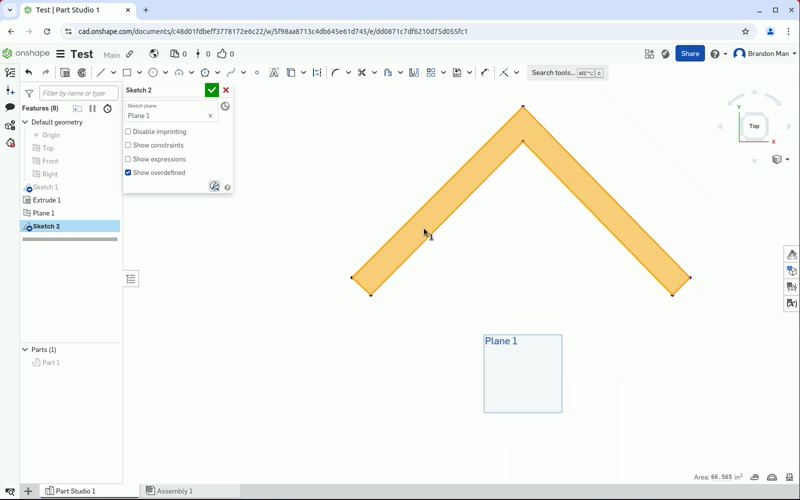
scroll(-6)
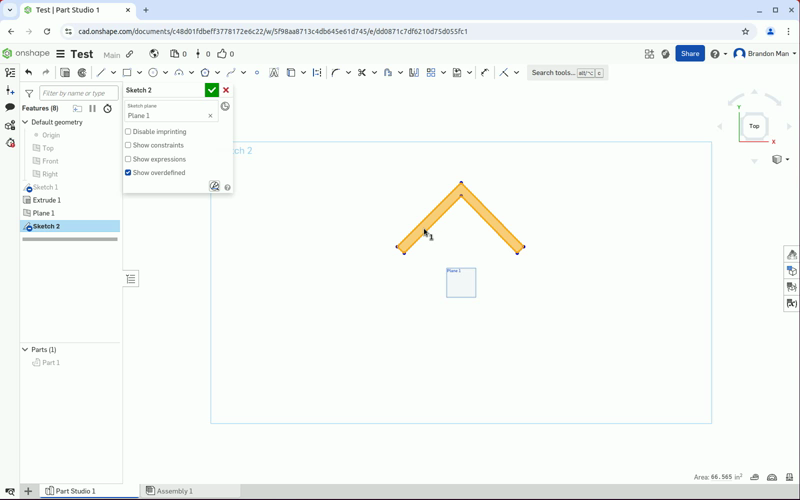
mouse_move(73, 352)
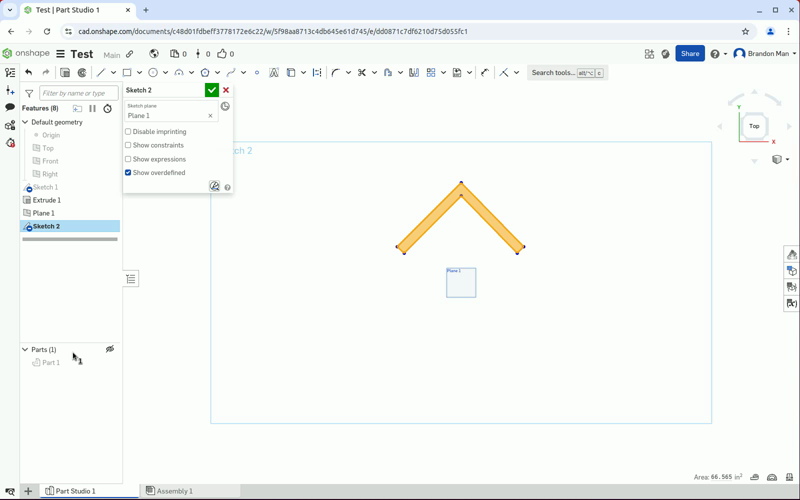
key(shift+y)
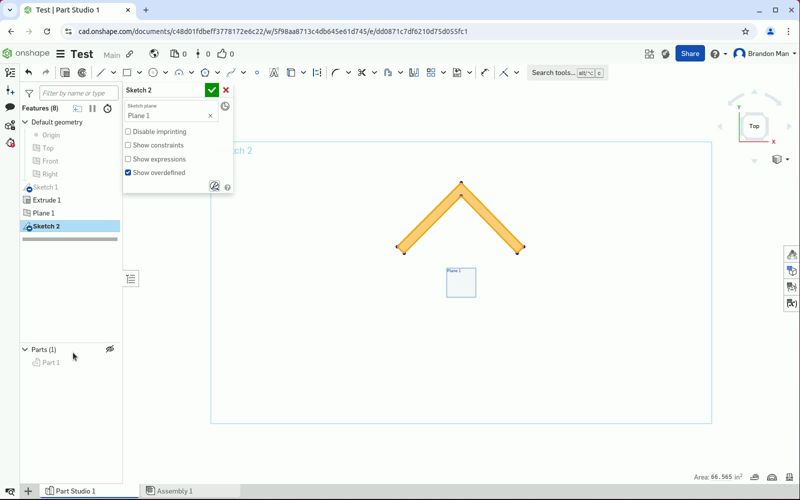
key(shift+e)
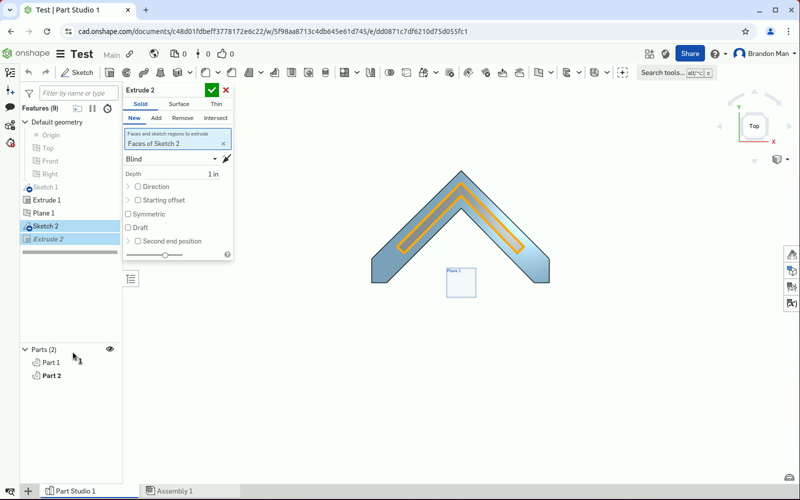
mouse_move(143, 106)
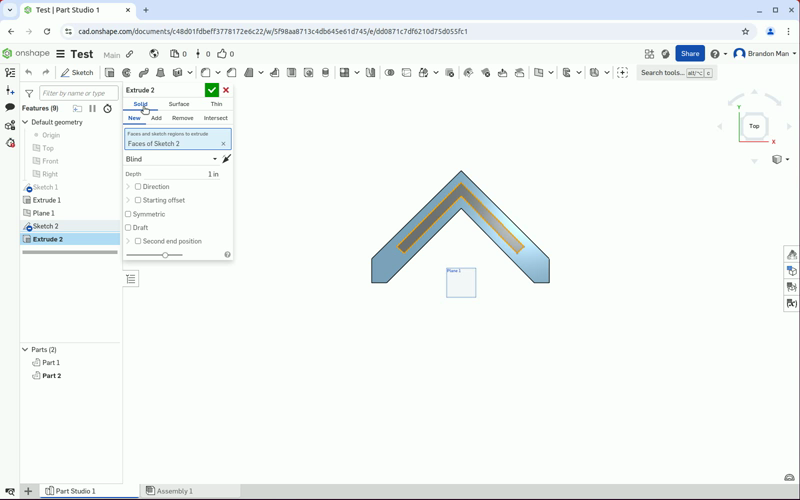
click(143, 106)
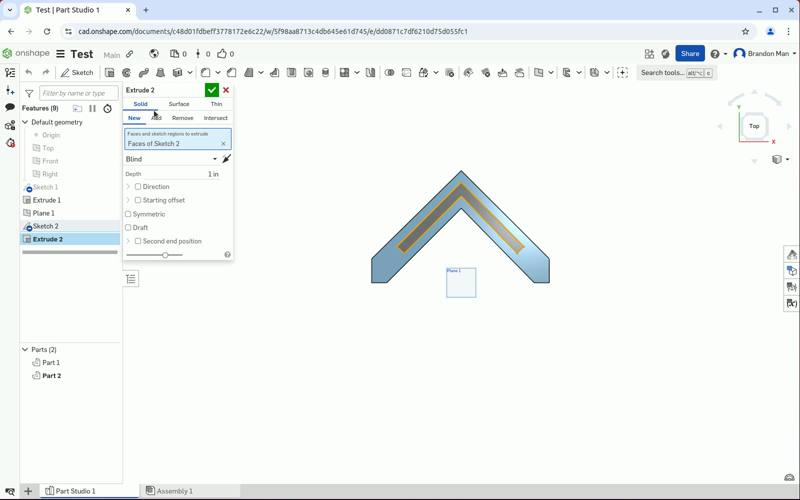
mouse_move(186, 120)
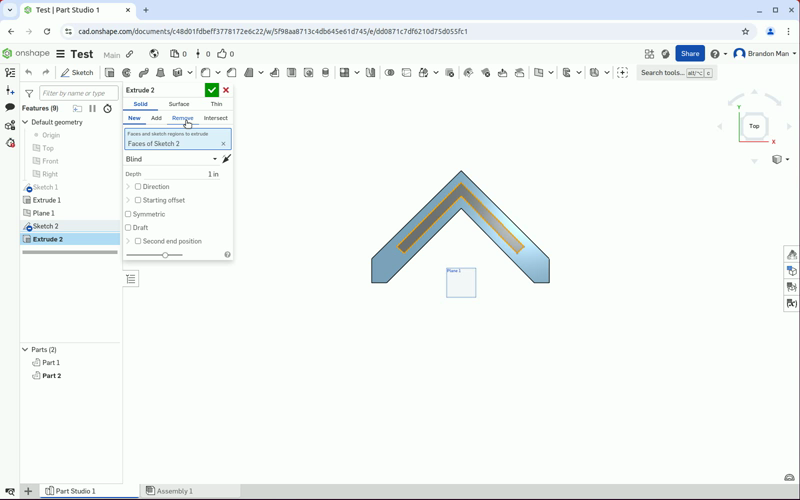
click(186, 120)
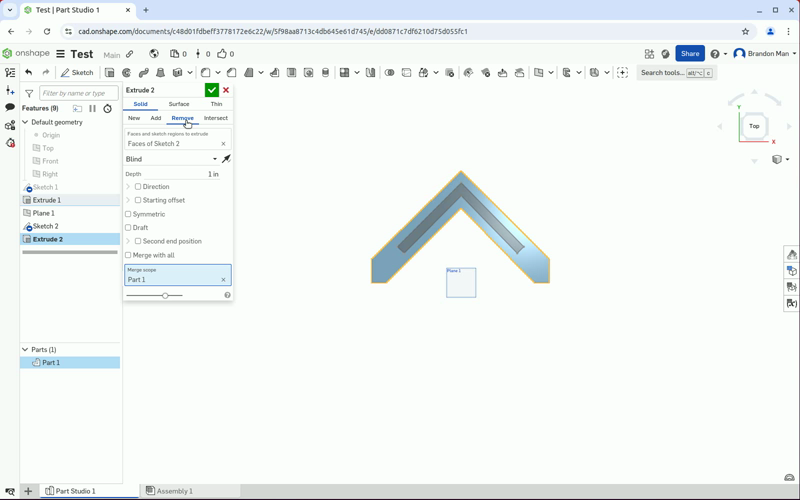
key(tab, 4)
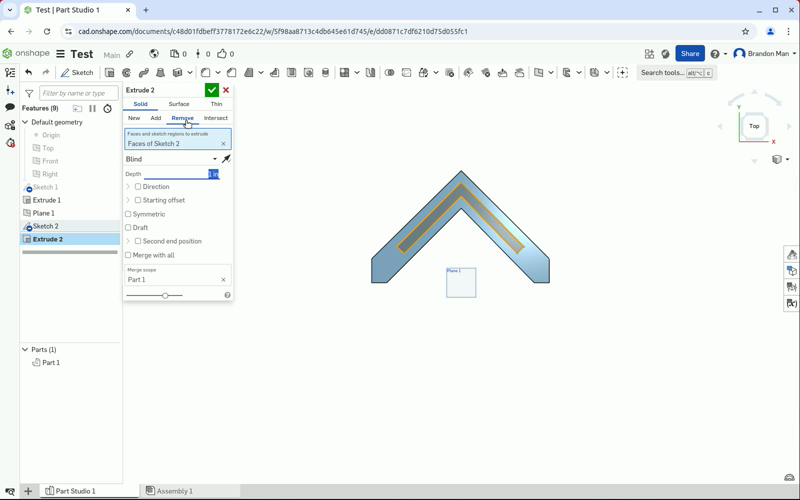
text(6.018)
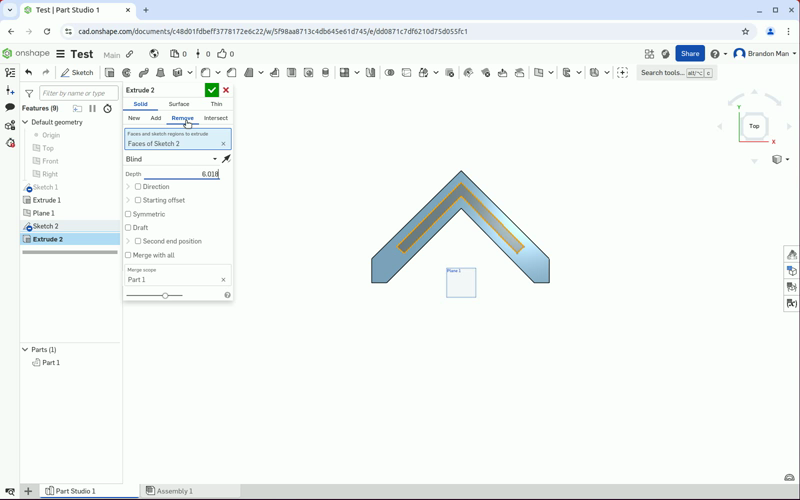
key(tab, 6)
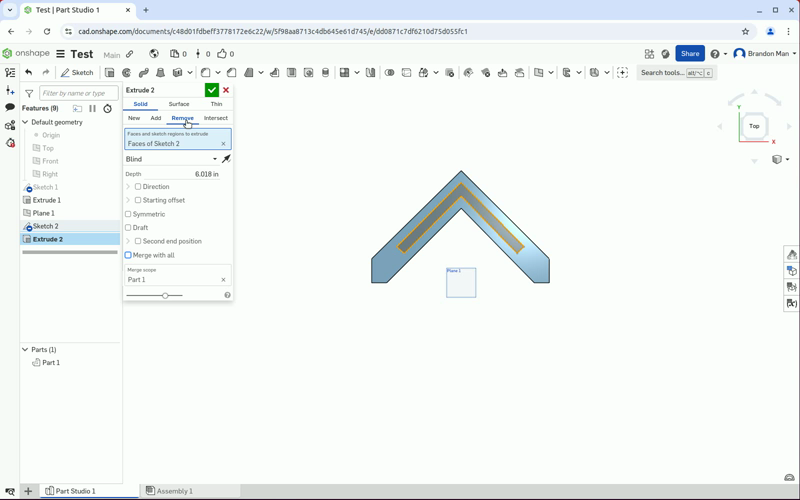
key(space)
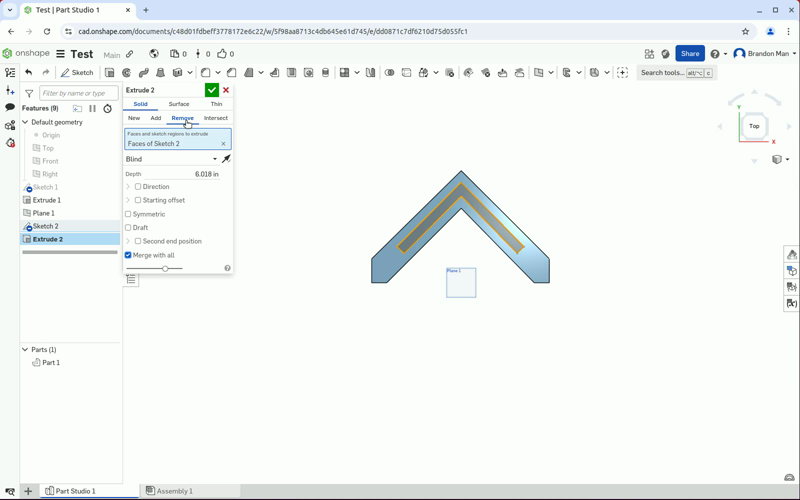
key(enter)
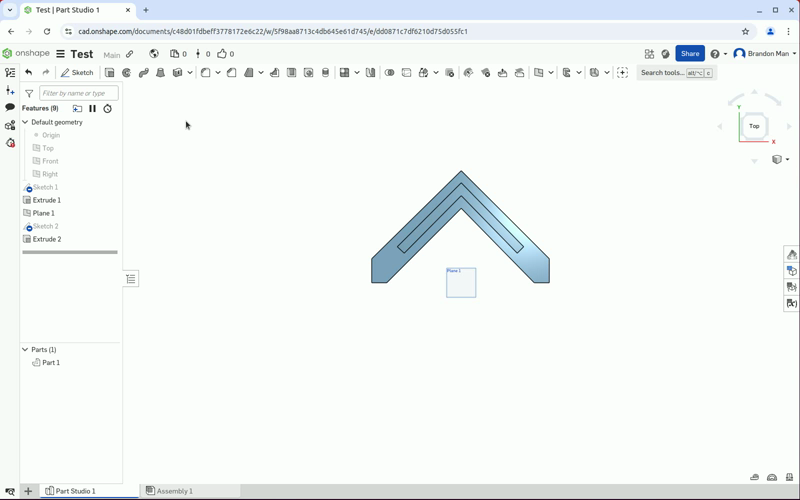
key(shift+h)
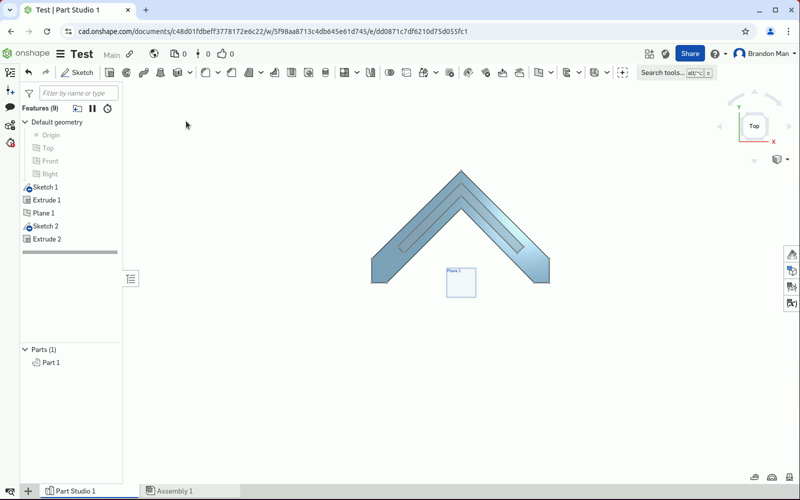
key(shift+h)
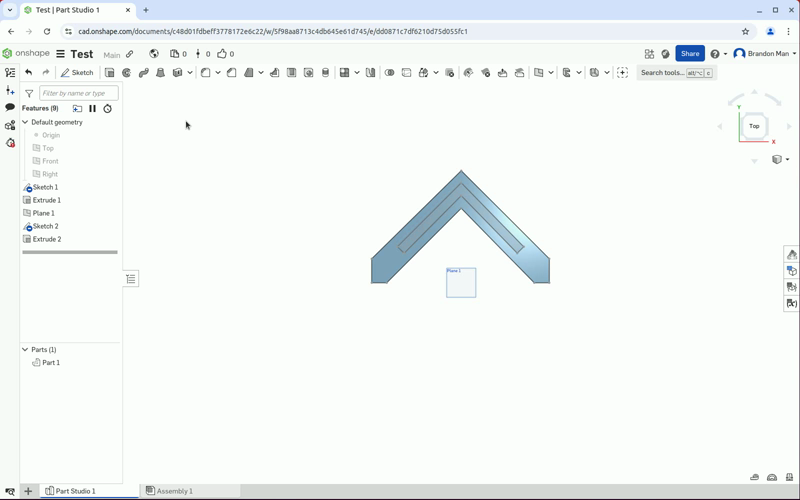
key(shift+7)
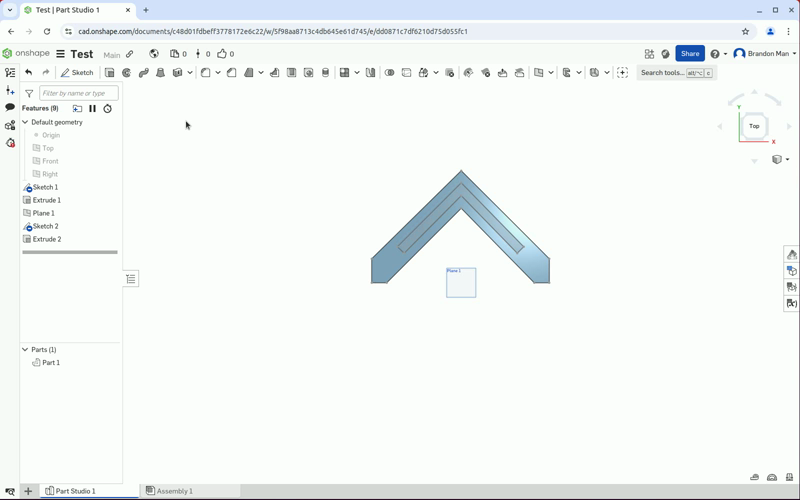
key(up, 3)
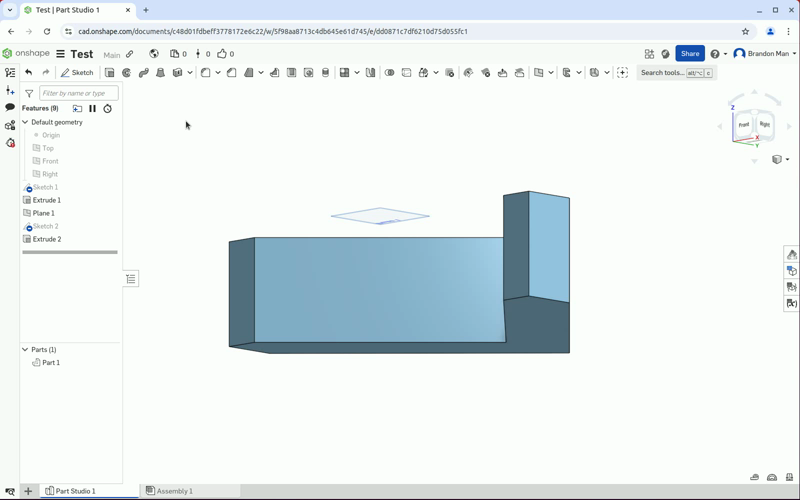
key(left, 3)
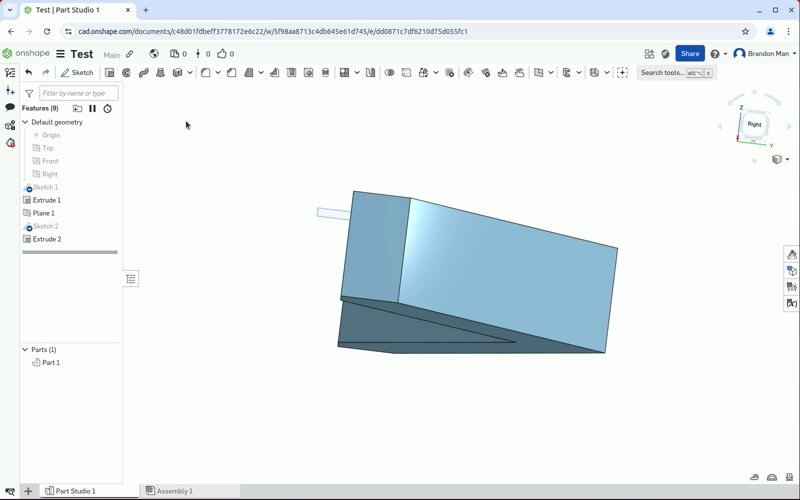
key(right, 3)
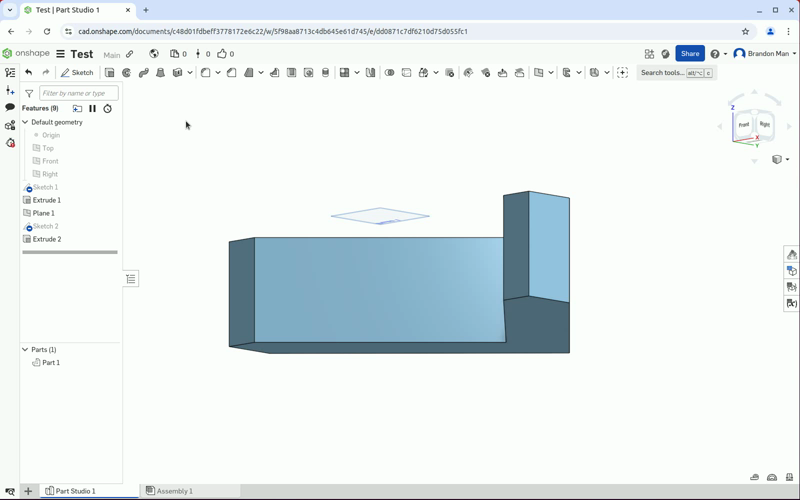
key(down, 3)
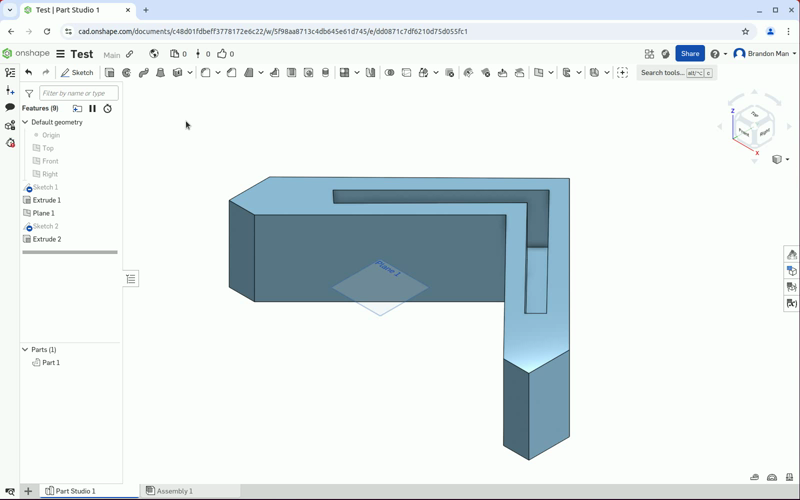
mouse_move(73, 189)
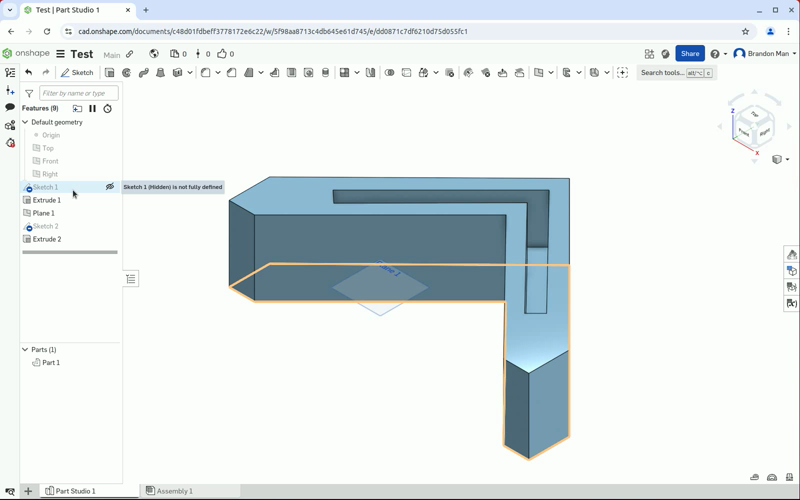
click(73, 189)